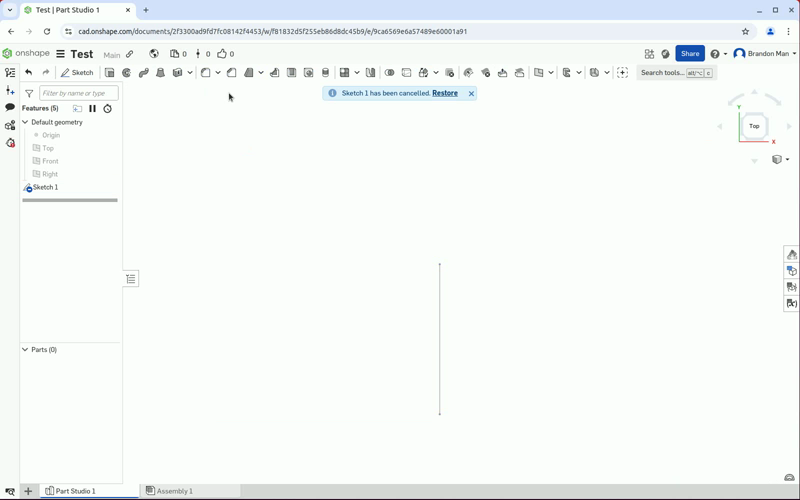
key(shift+h)
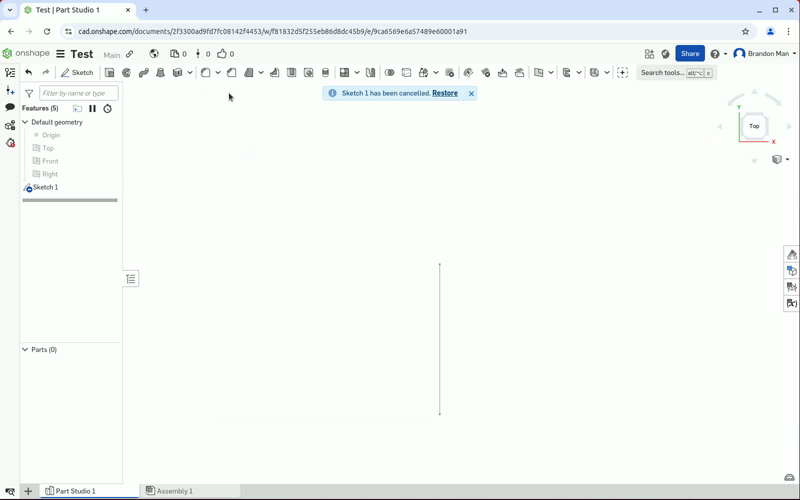
key(shift+s)
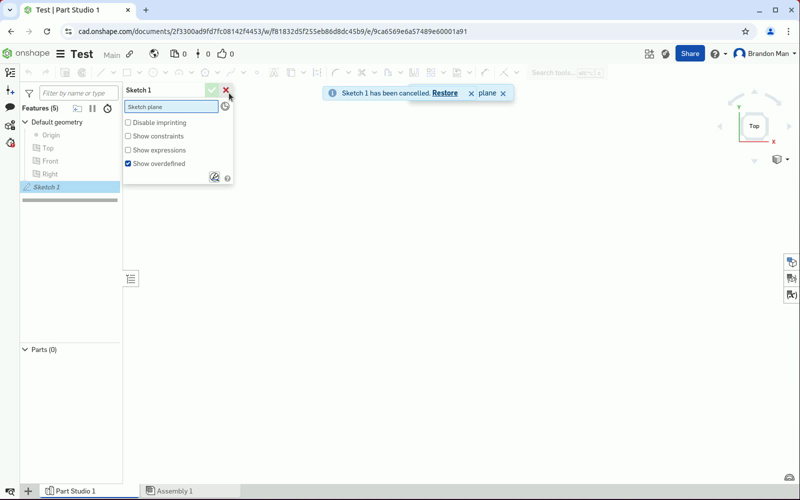
mouse_move(73, 150)
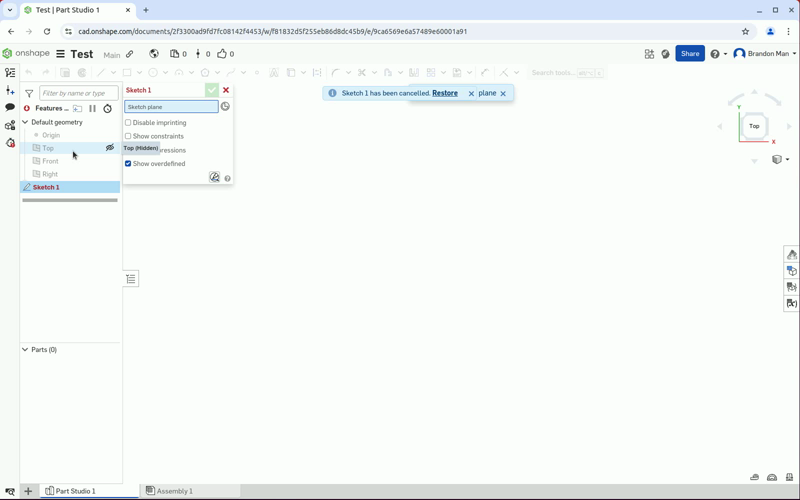
click(73, 150)
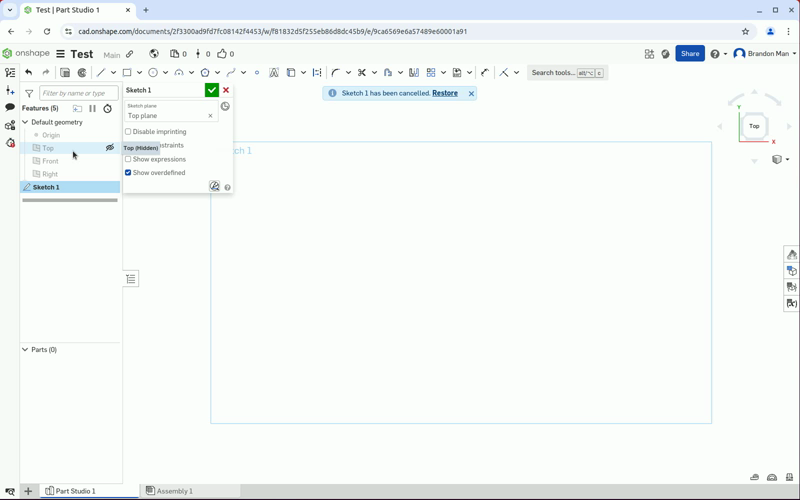
mouse_move(73, 352)
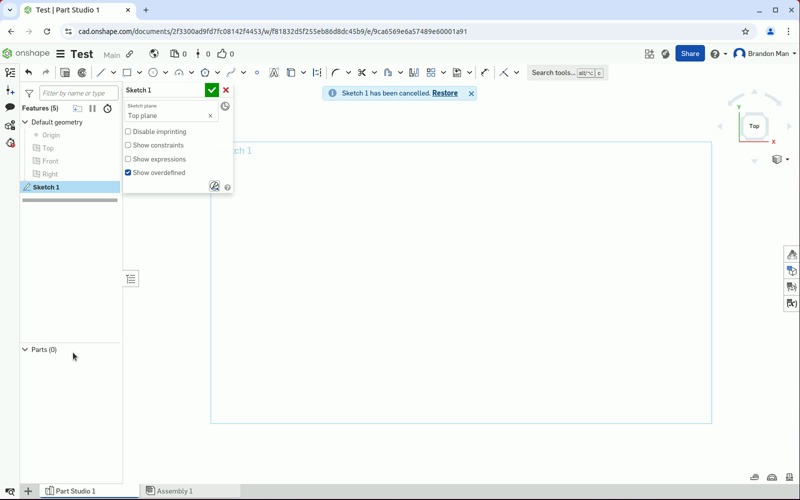
key(y)
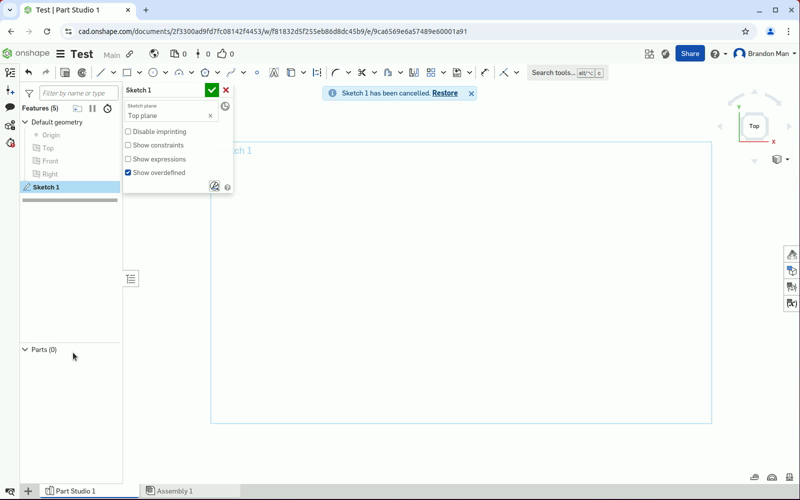
key(l)
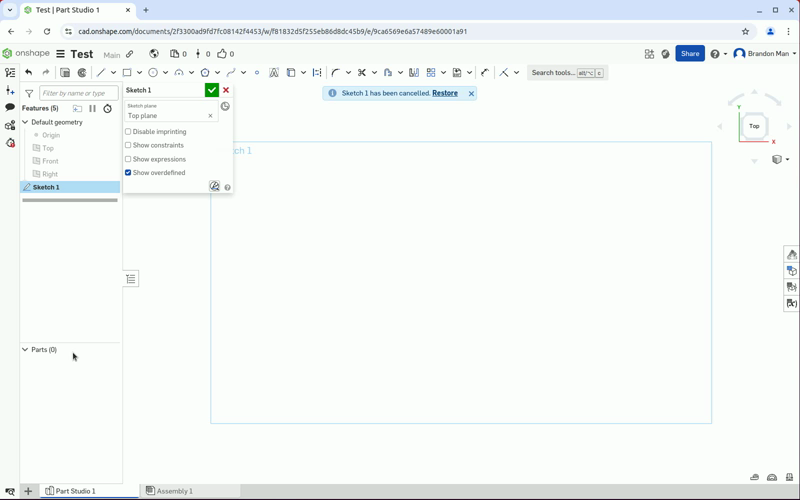
key_down(shift)
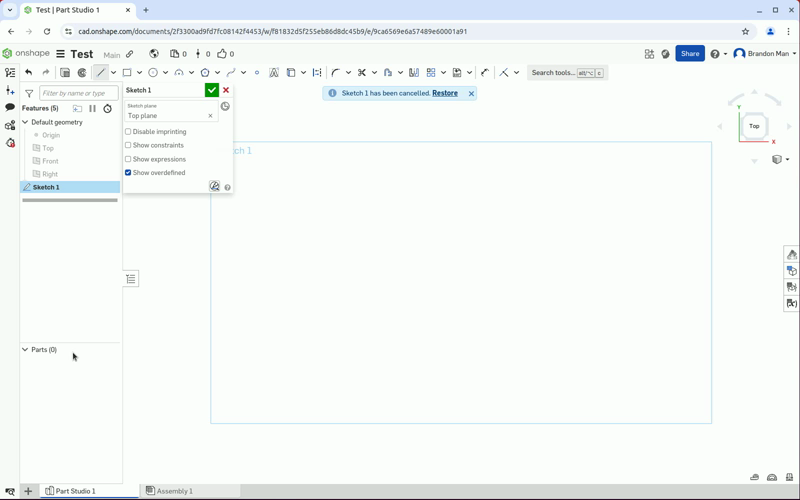
mouse_move(460, 282)
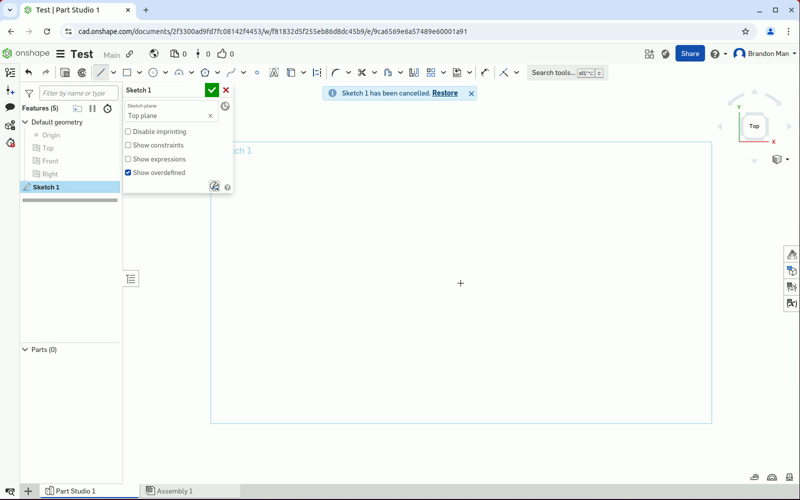
click(460, 282)
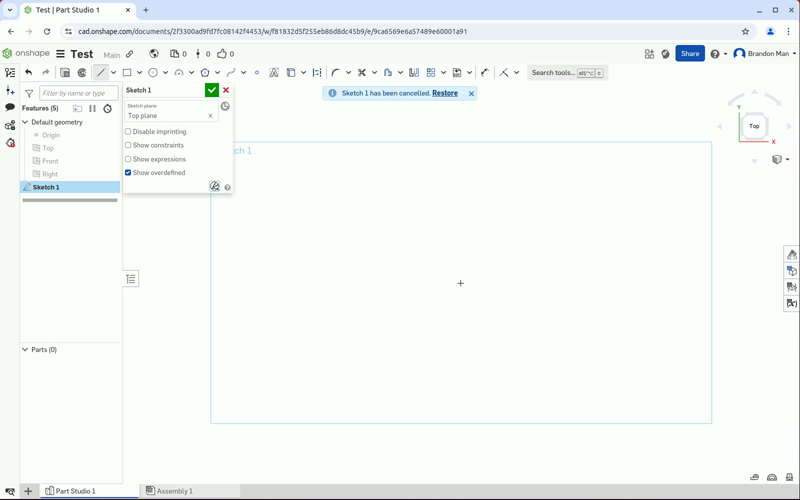
key_up(shift)
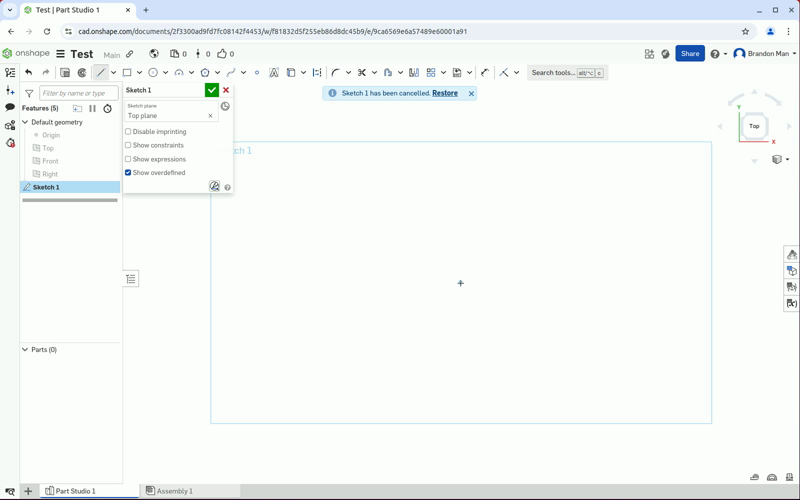
key_down(shift)
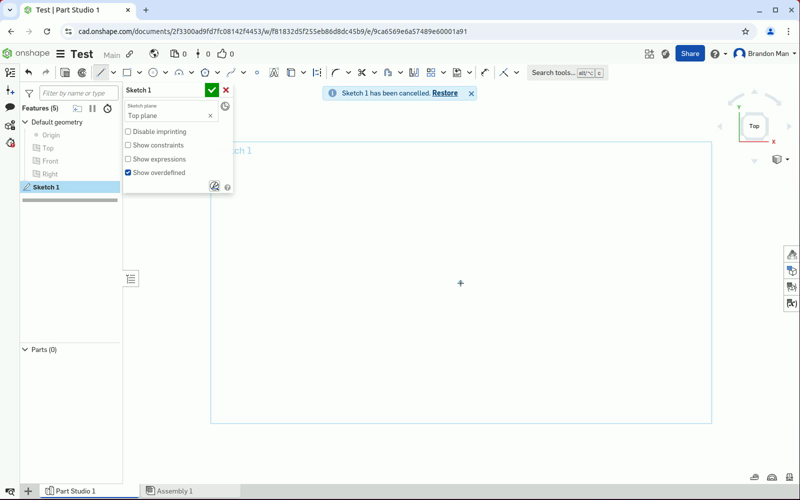
mouse_move(573, 282)
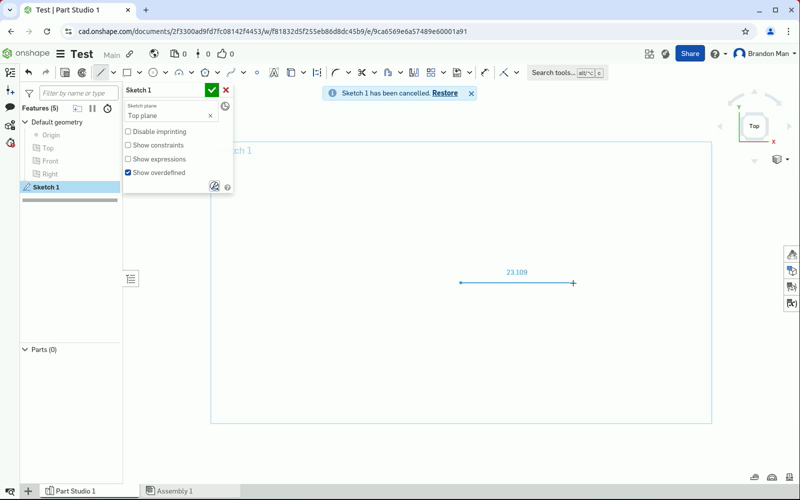
click(573, 282)
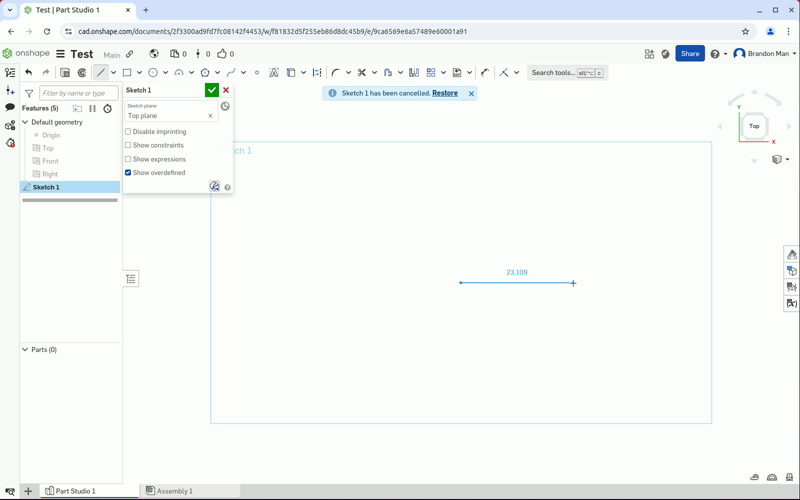
key_up(shift)
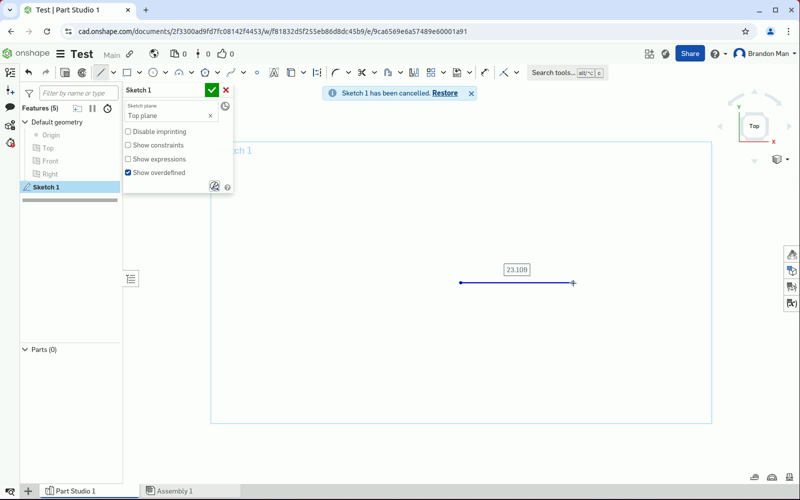
key_down(shift)
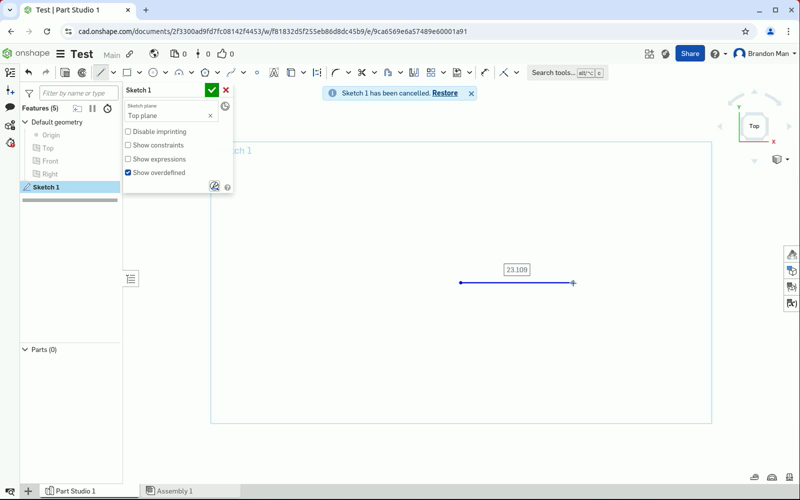
mouse_move(573, 170)
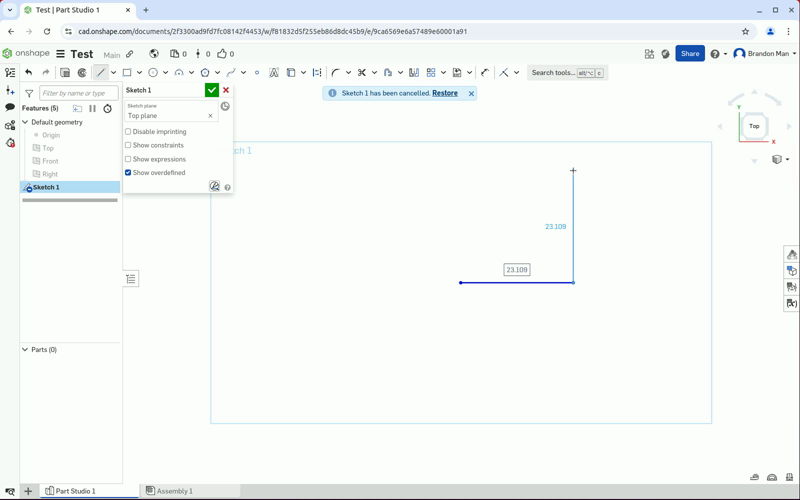
click(573, 170)
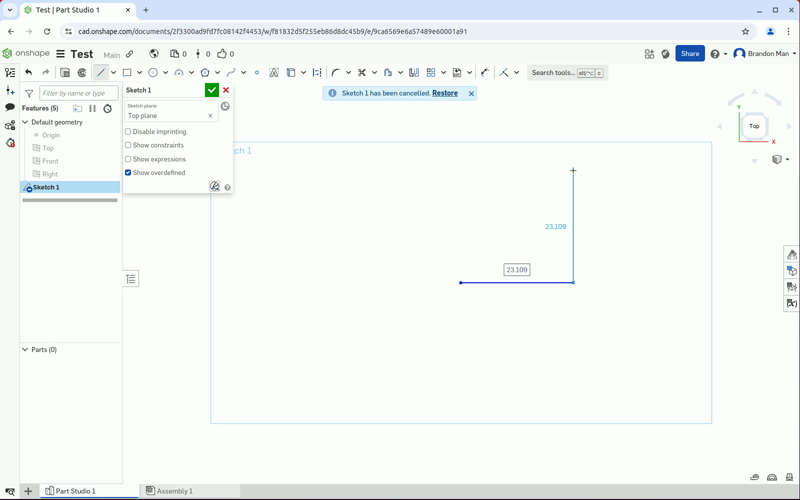
key_up(shift)
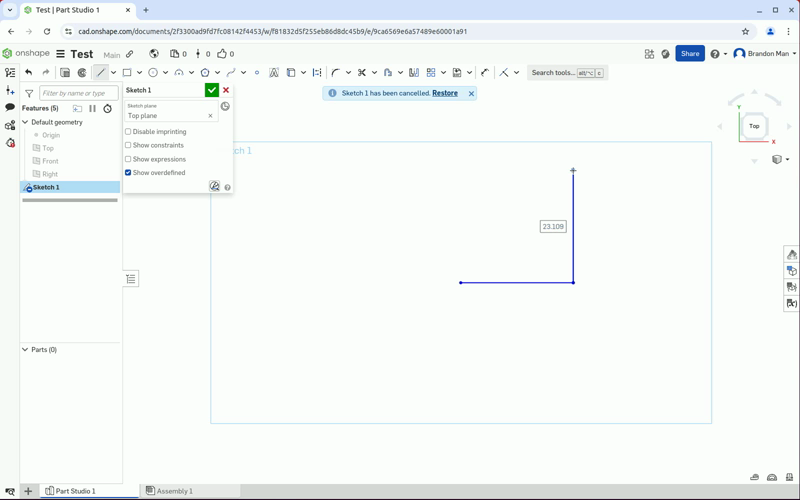
key_down(shift)
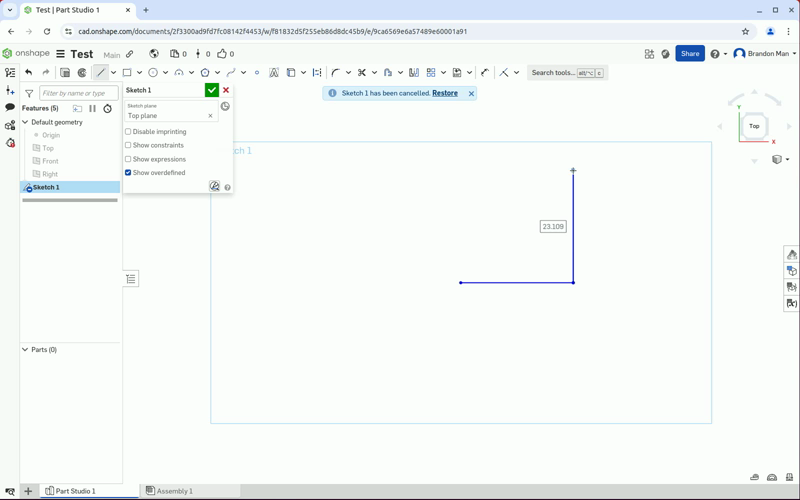
mouse_move(460, 170)
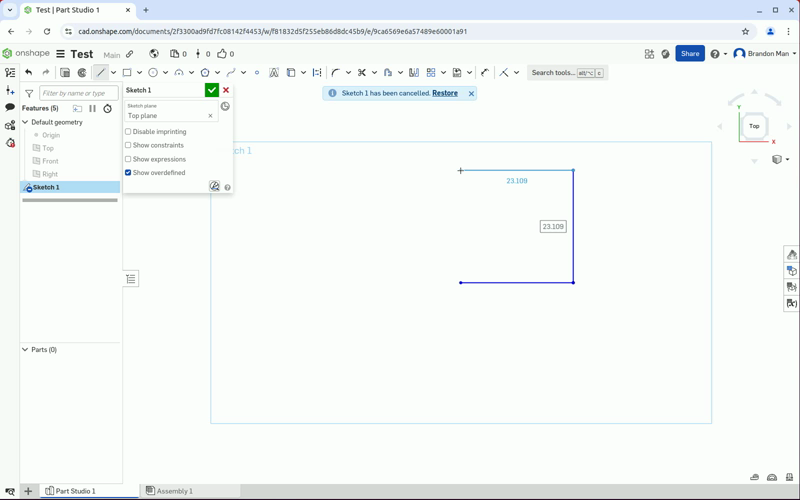
click(460, 170)
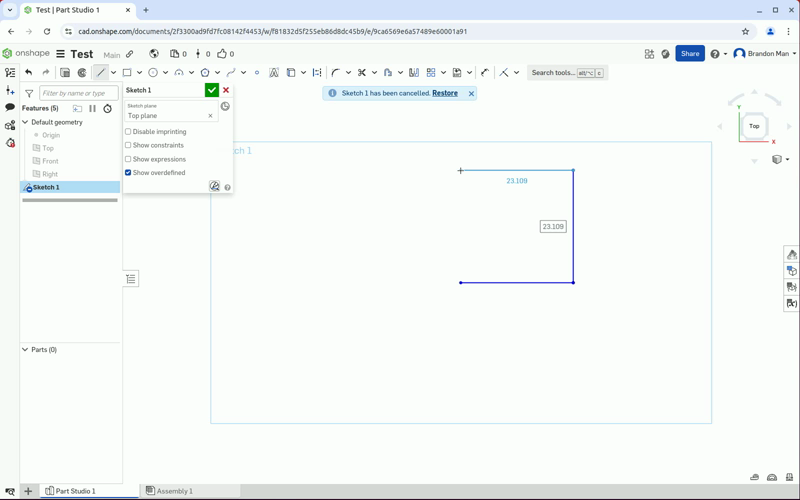
key_up(shift)
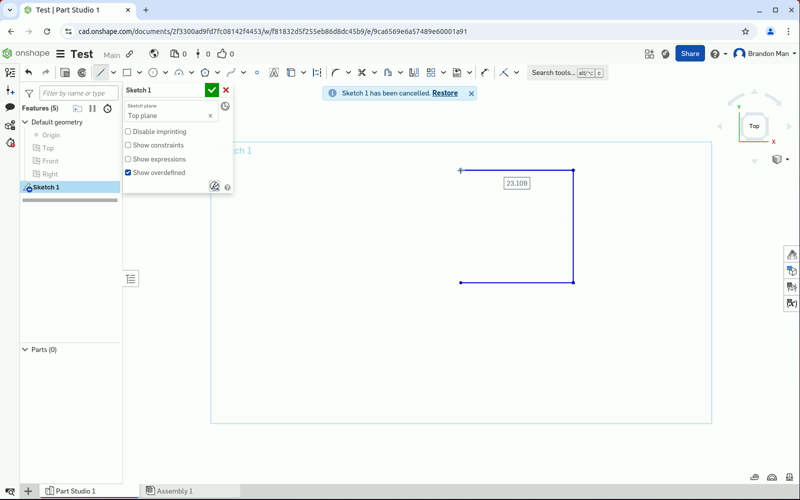
key_down(shift)
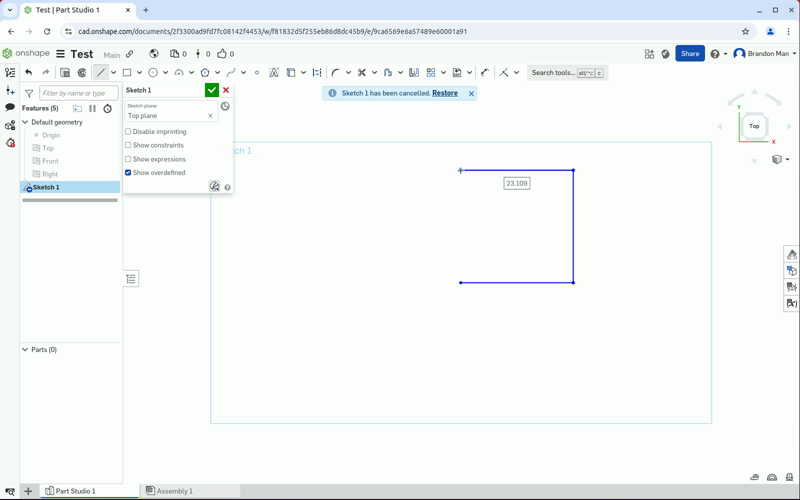
mouse_move(460, 282)
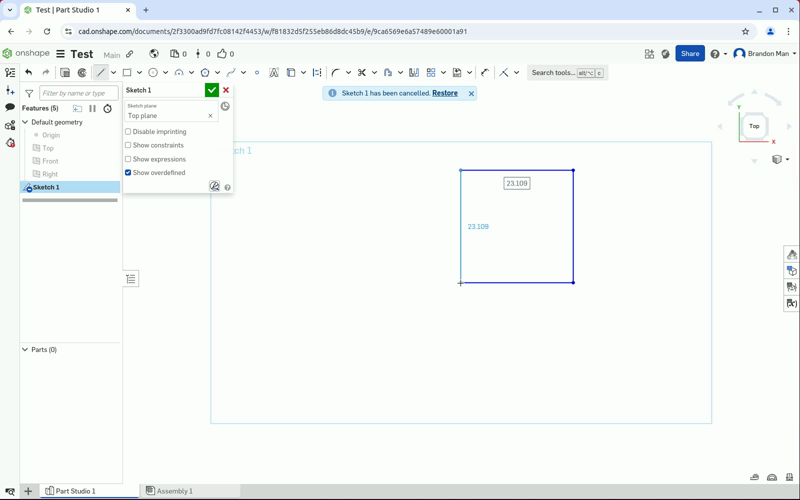
key_up(shift)
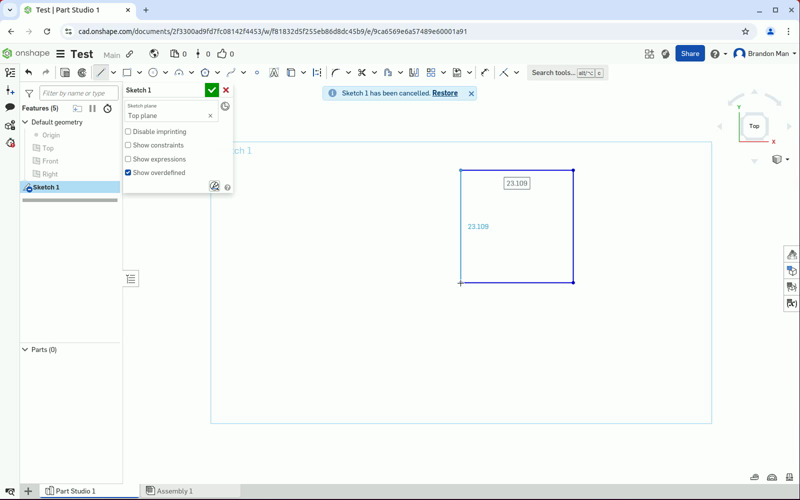
click(460, 282)
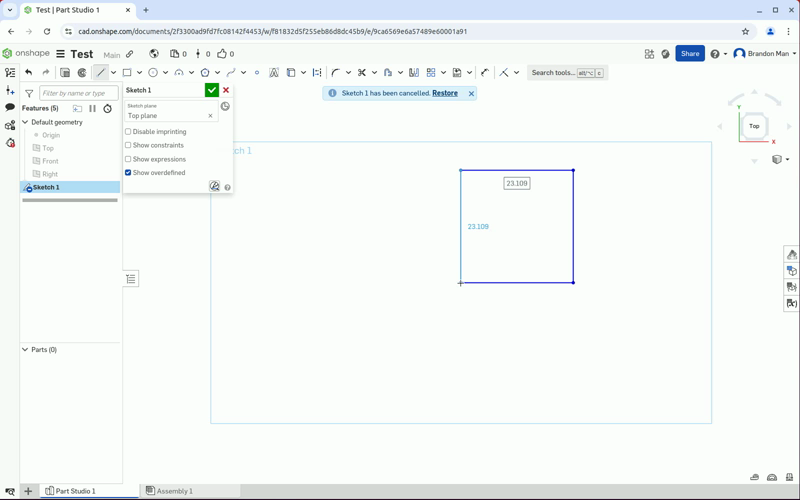
key(esc)
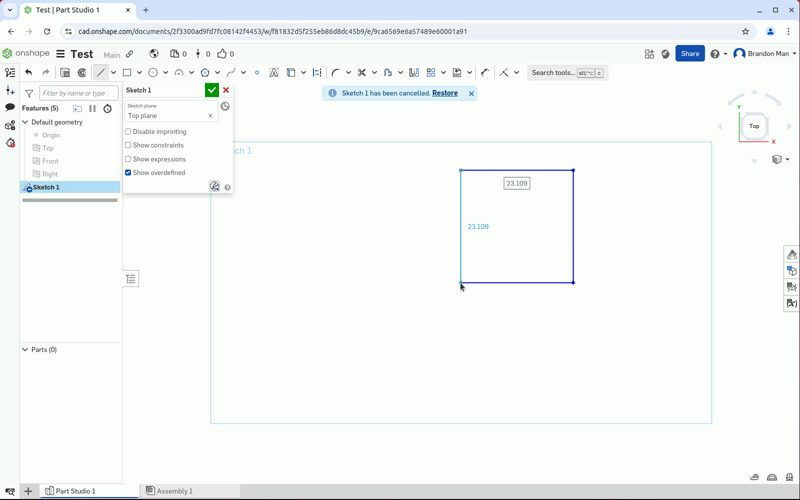
key(c)
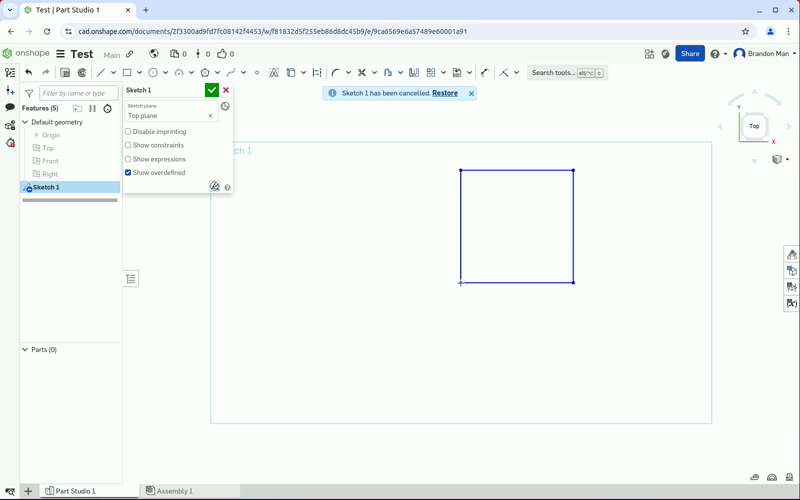
key_down(shift)
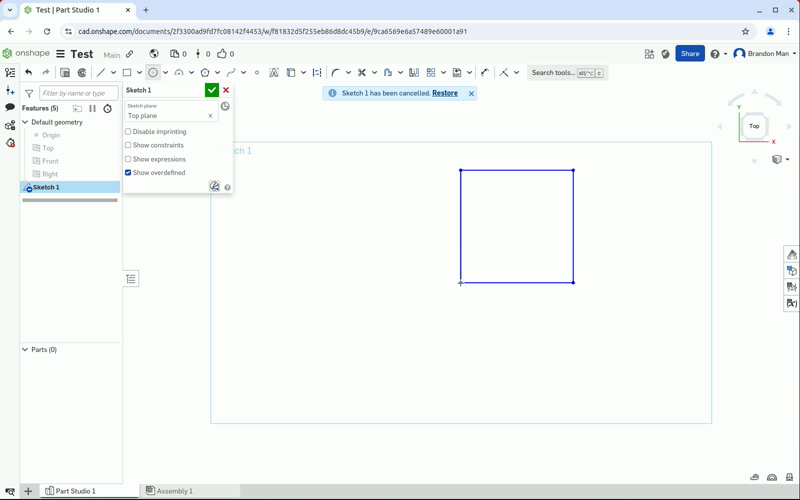
mouse_move(479, 264)
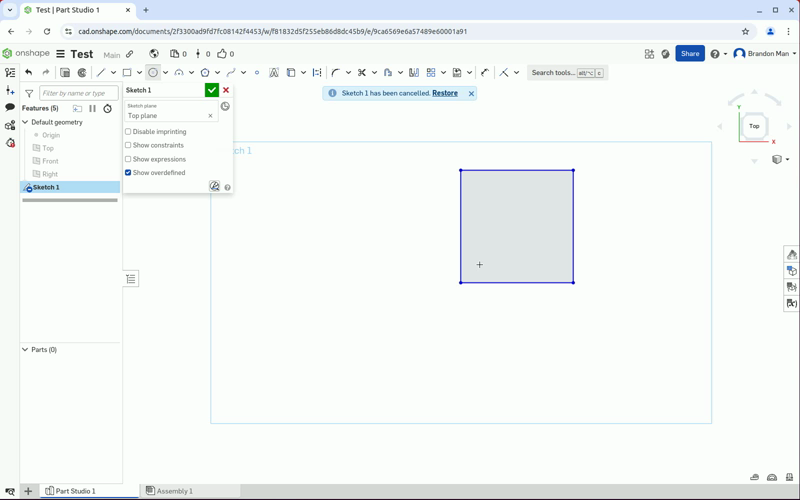
click(479, 264)
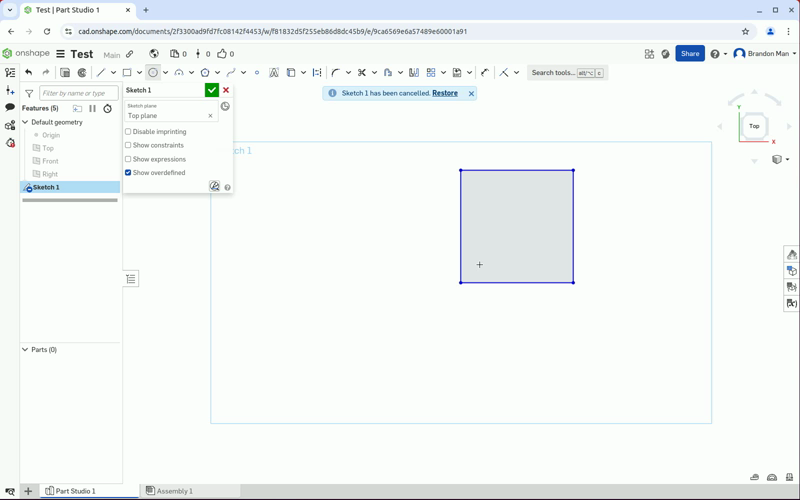
key_up(shift)
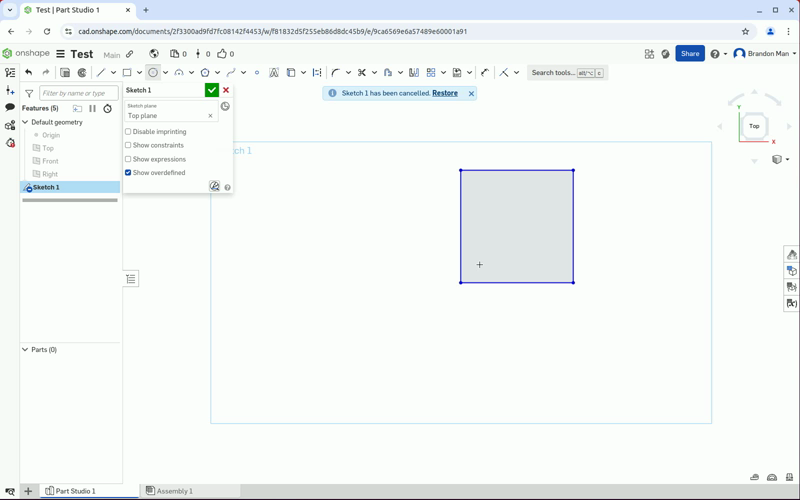
mouse_move(484, 264)
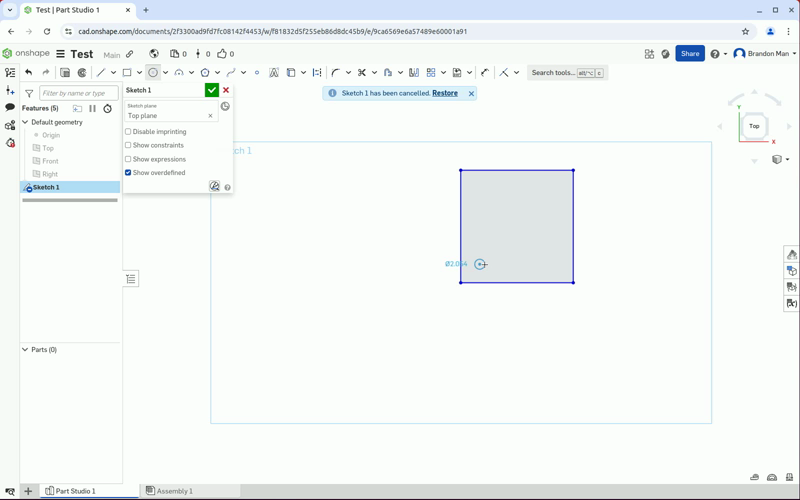
click(484, 264)
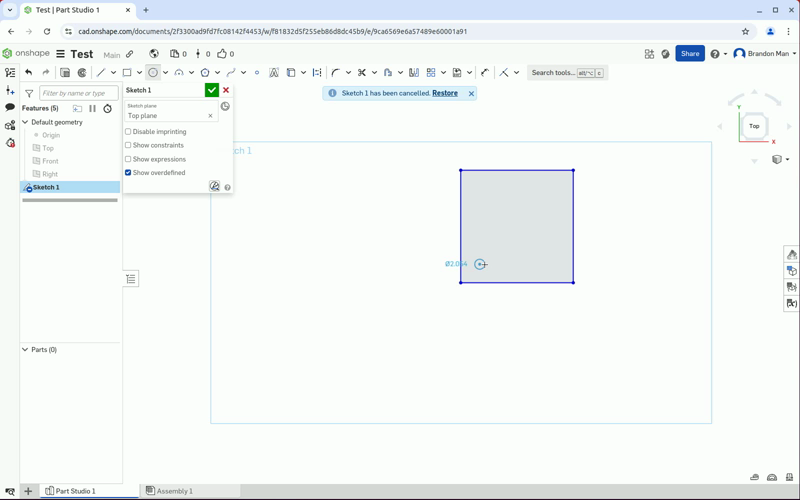
key(esc)
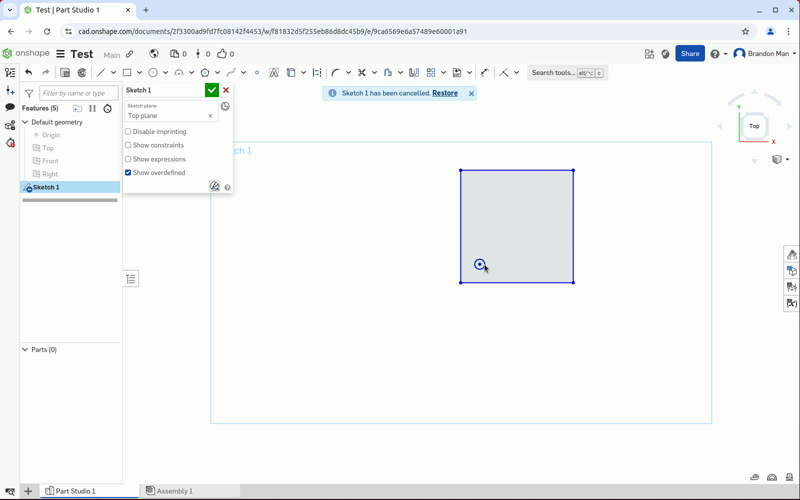
key(c)
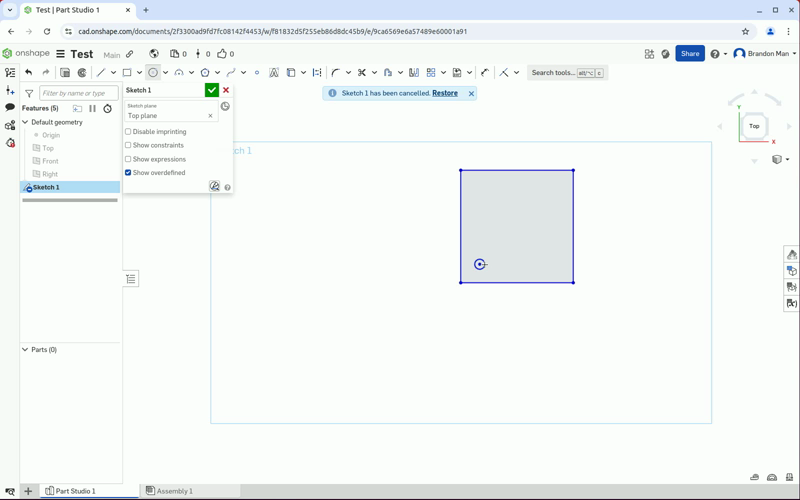
key_down(shift)
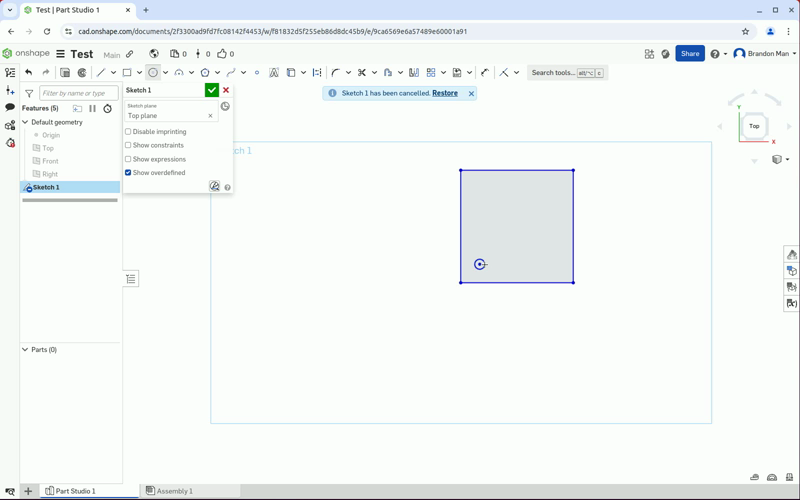
mouse_move(479, 189)
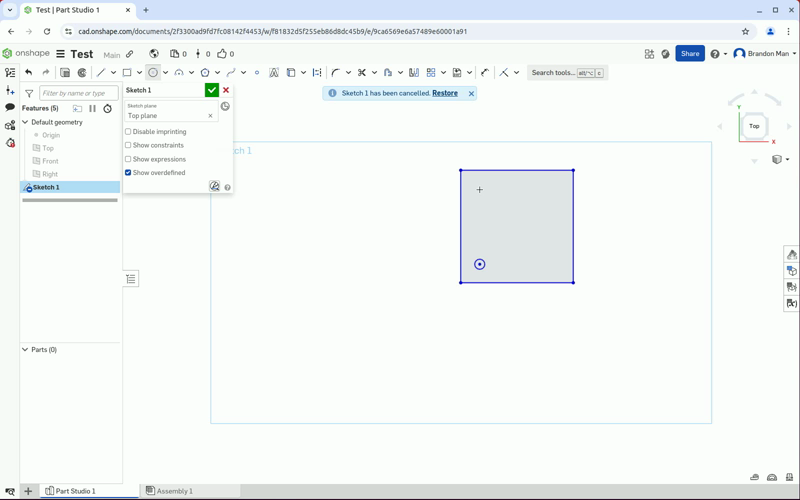
click(479, 189)
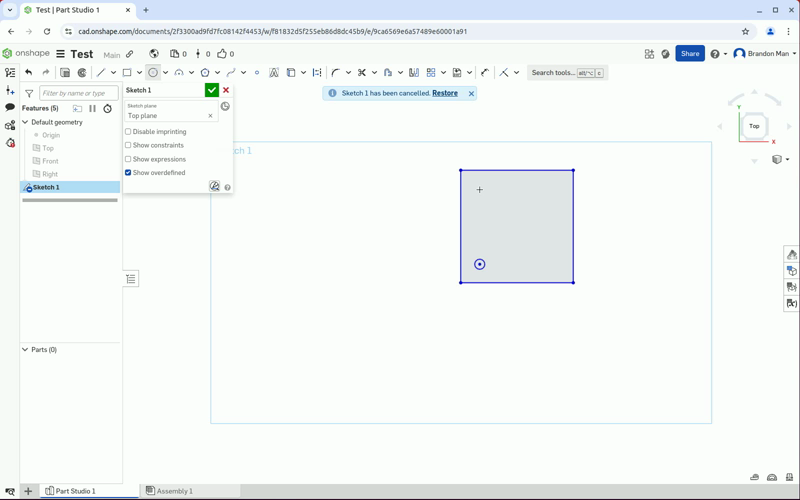
key_up(shift)
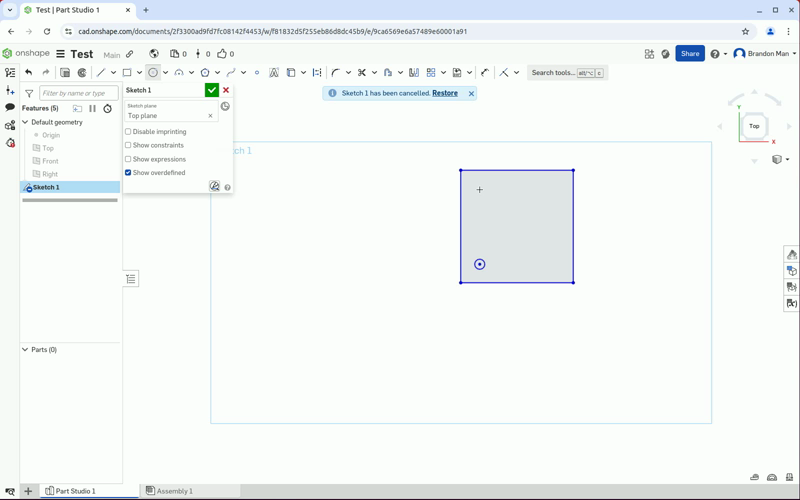
mouse_move(484, 189)
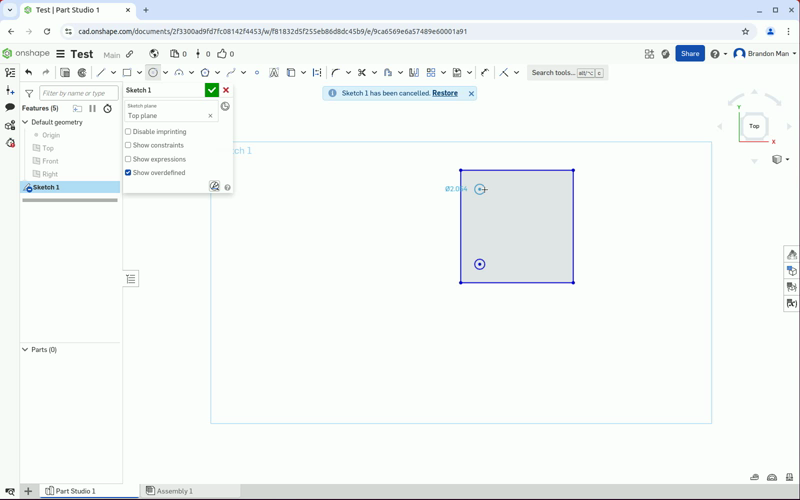
click(484, 189)
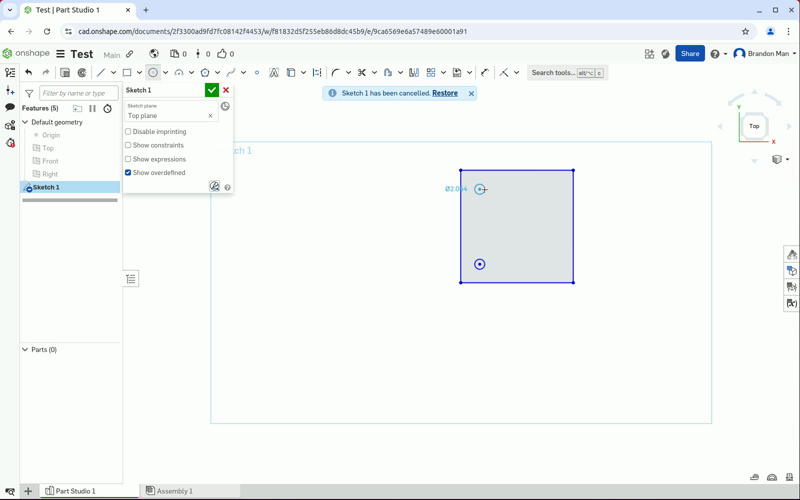
key(esc)
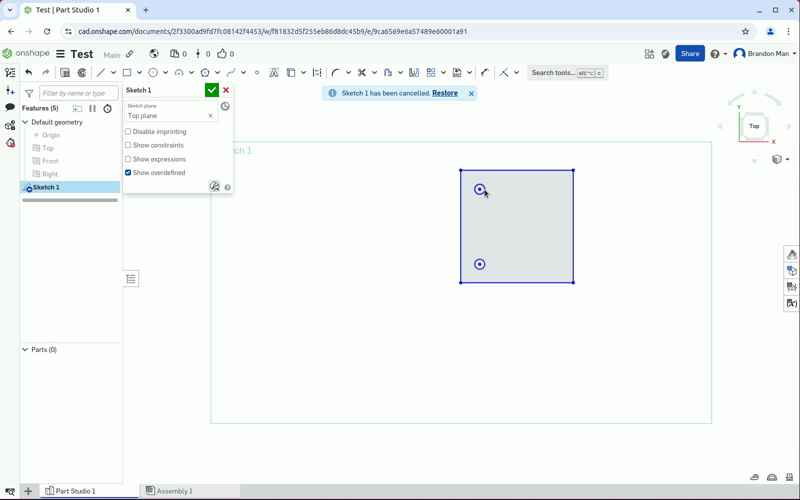
key(c)
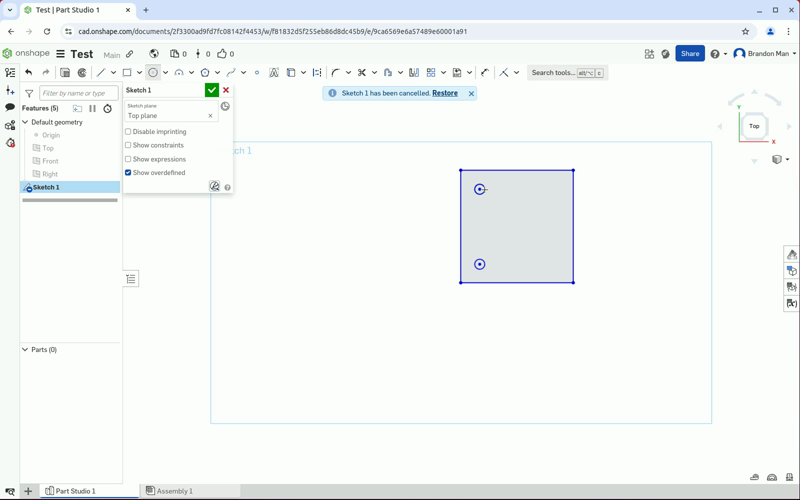
key_down(shift)
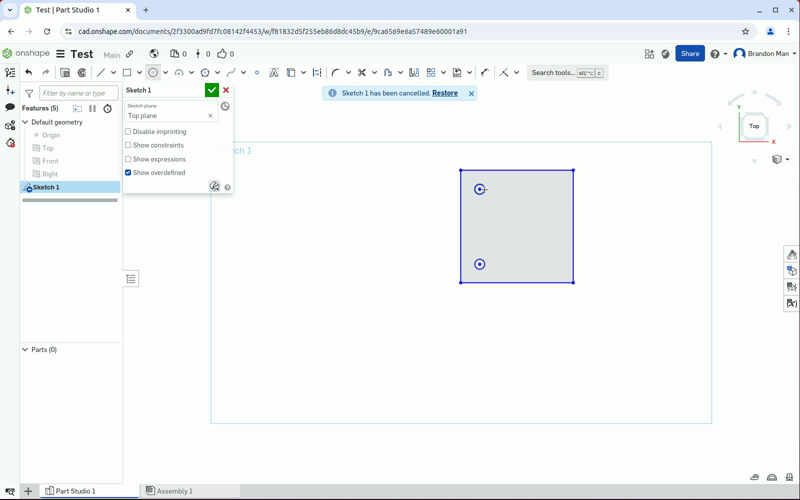
mouse_move(554, 264)
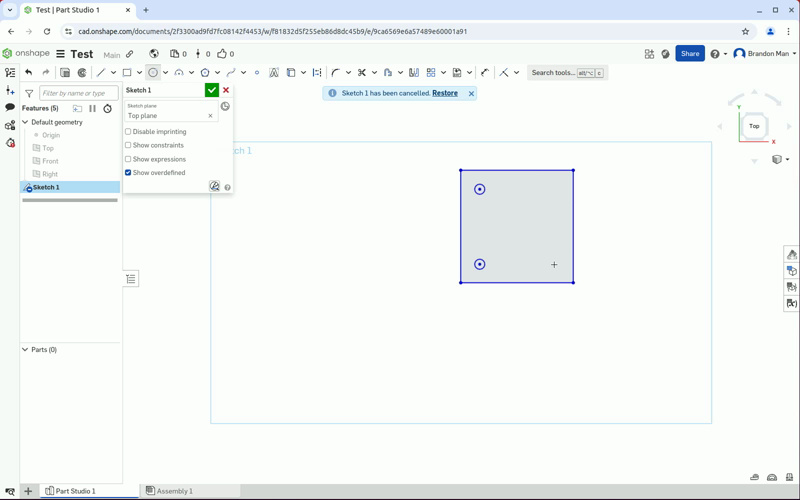
click(554, 264)
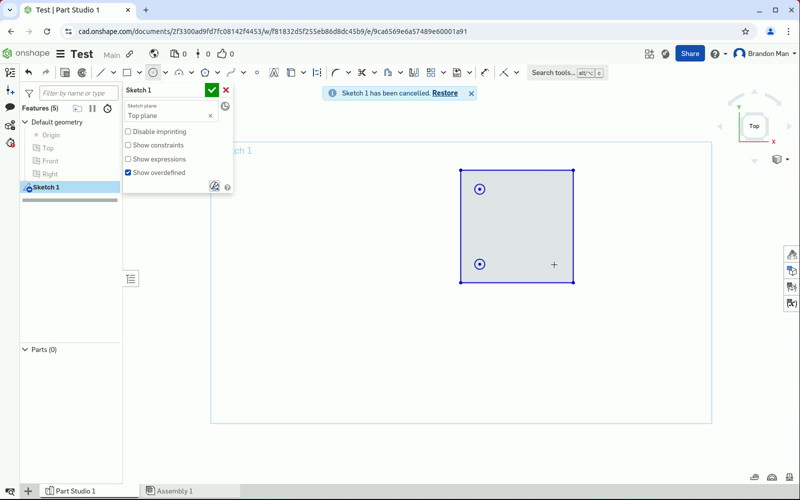
key_up(shift)
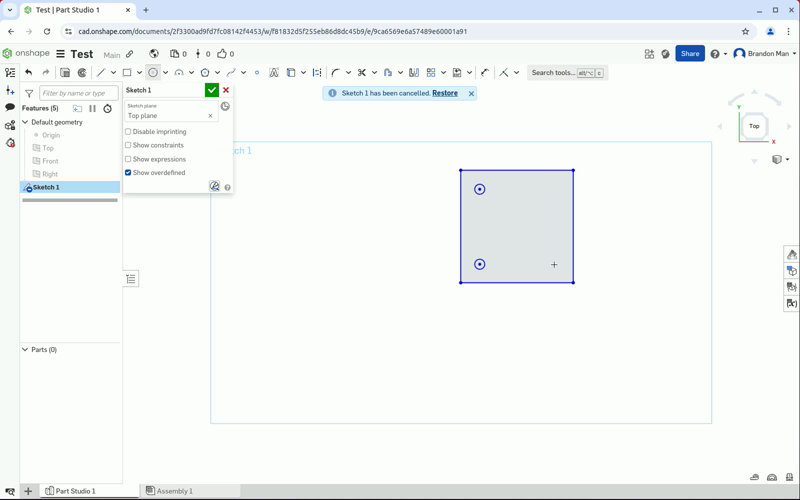
mouse_move(559, 264)
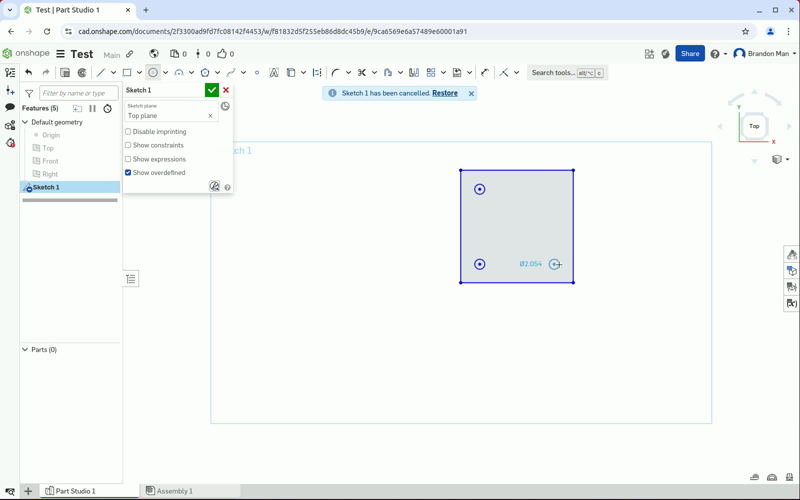
click(559, 264)
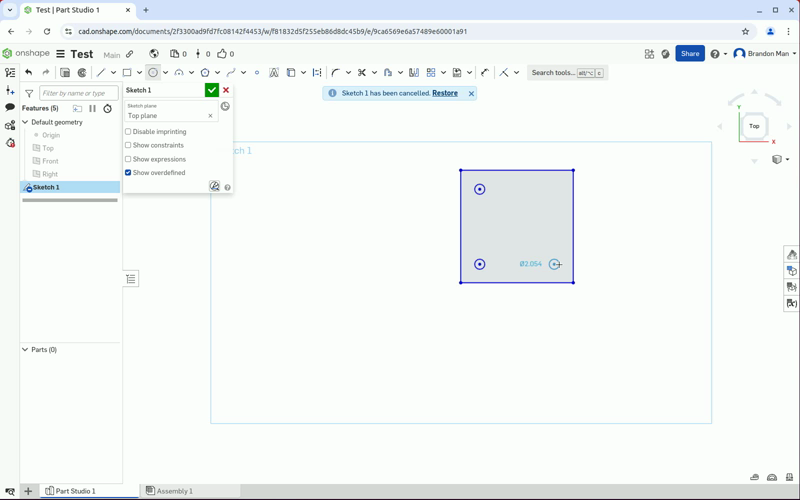
key(esc)
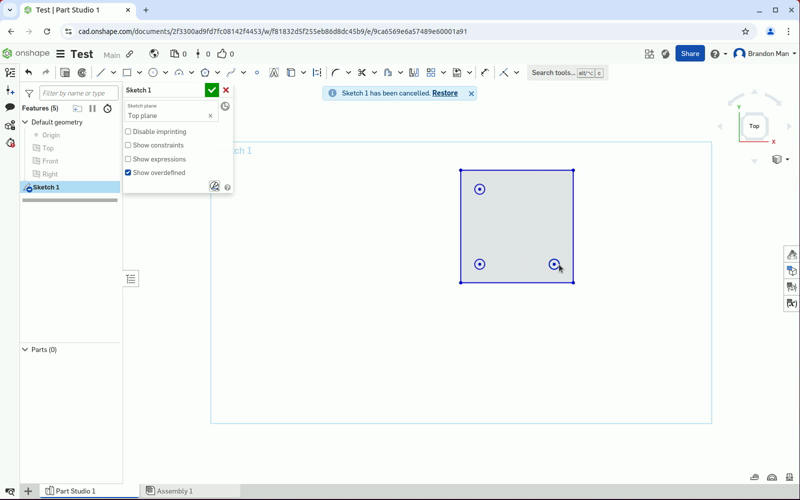
key(c)
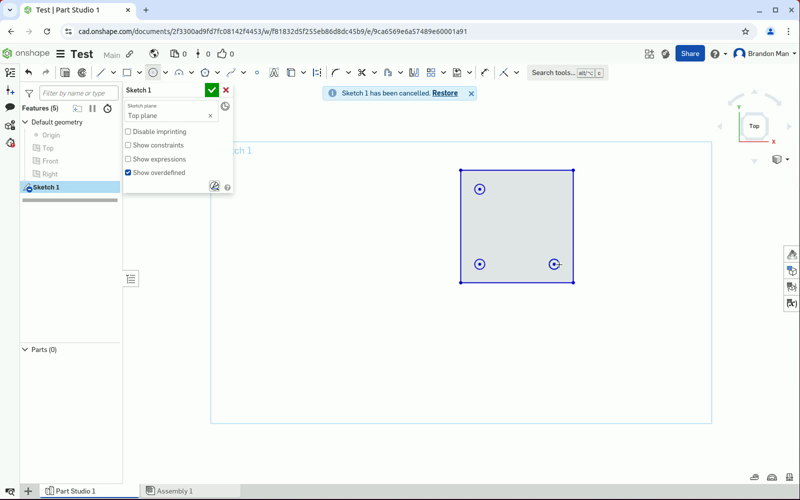
key_down(shift)
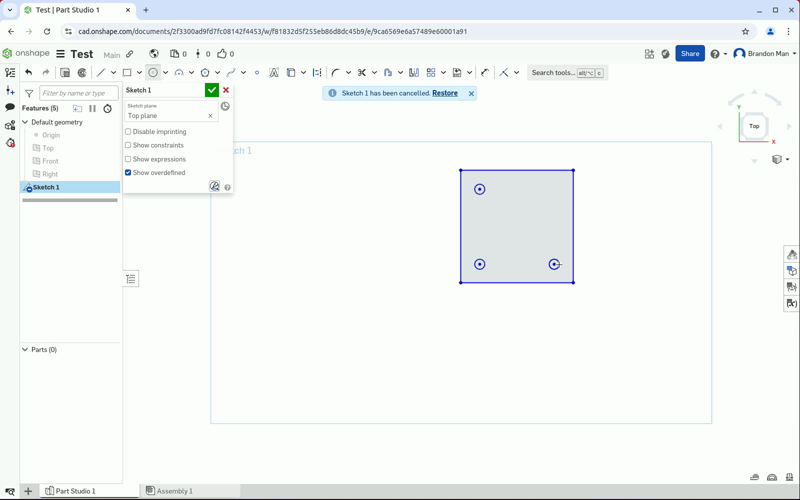
mouse_move(554, 189)
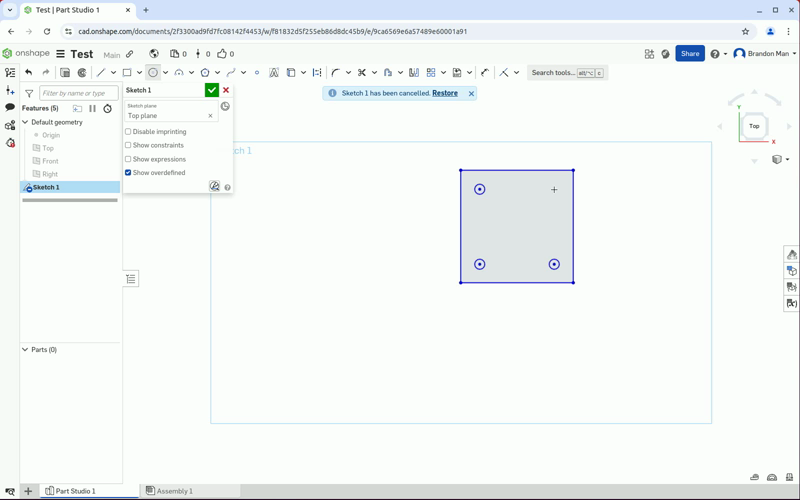
click(554, 189)
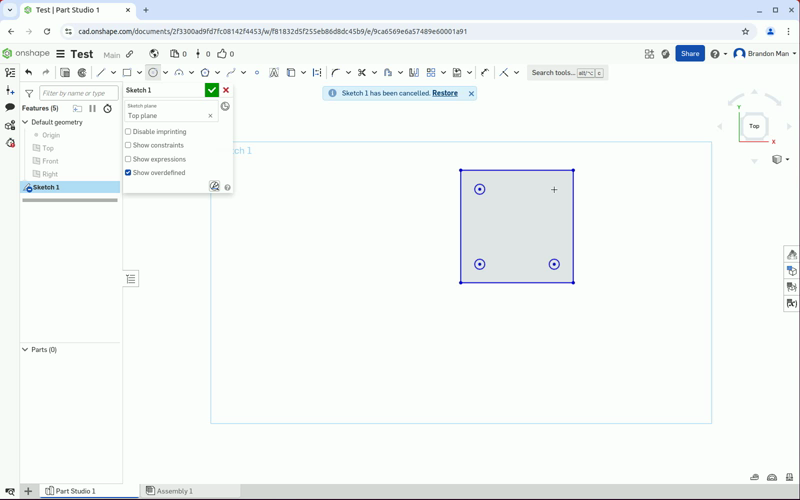
key_up(shift)
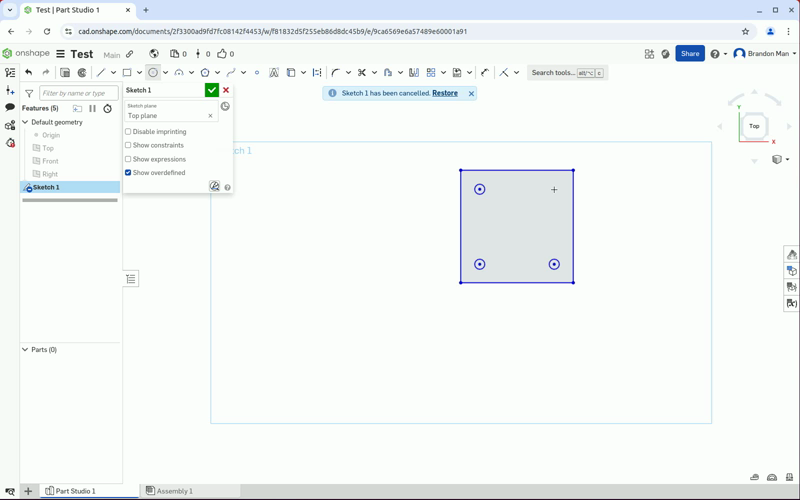
mouse_move(559, 189)
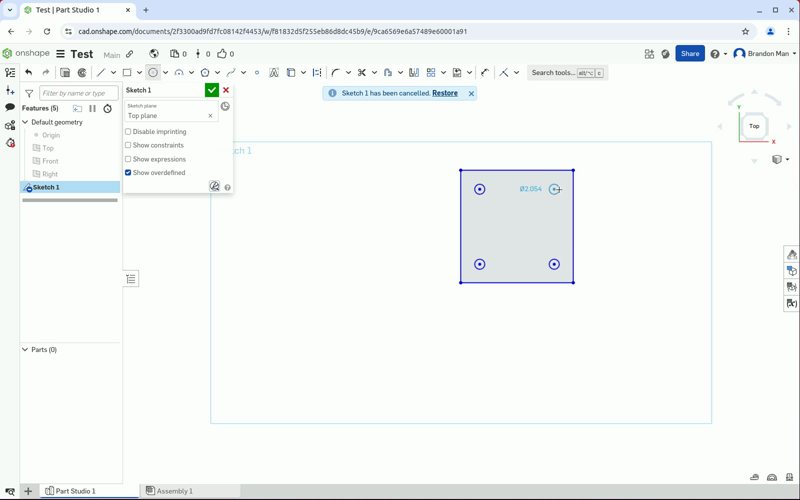
click(559, 189)
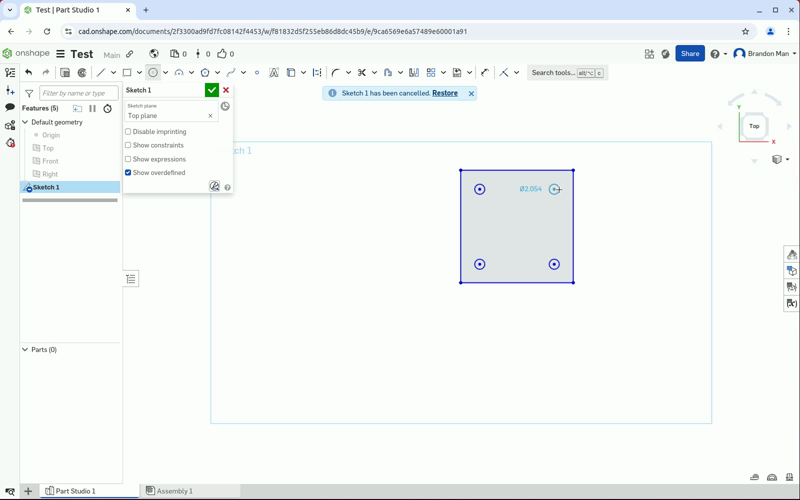
key(esc)
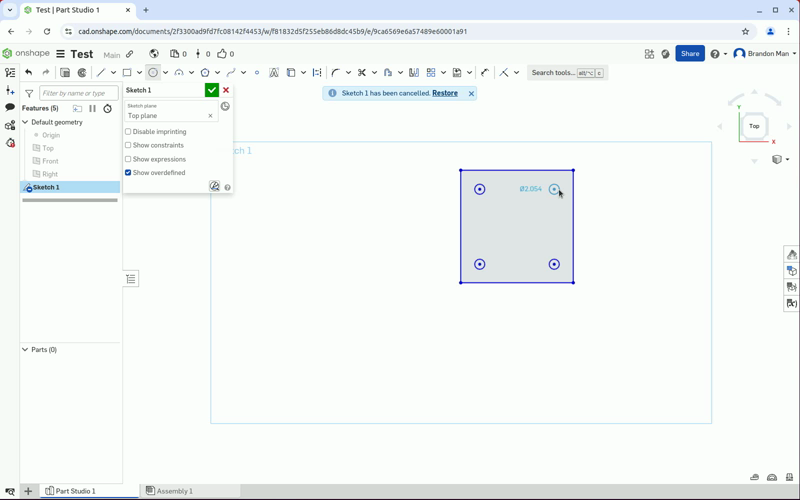
mouse_move(536, 233)
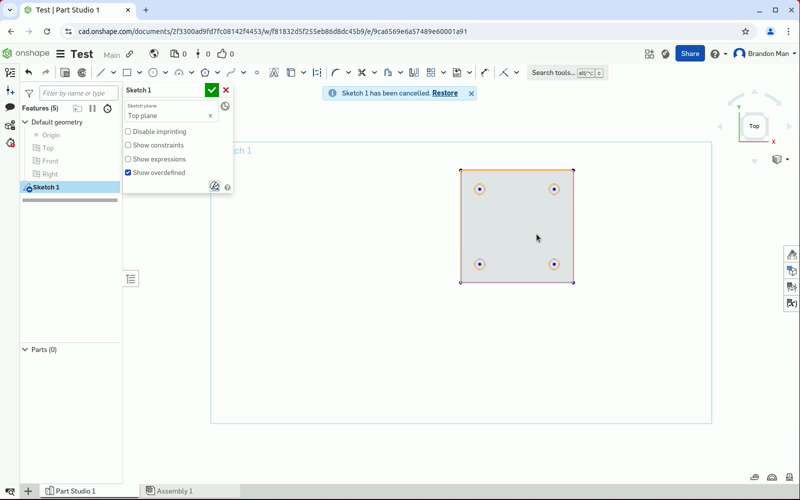
click(536, 233)
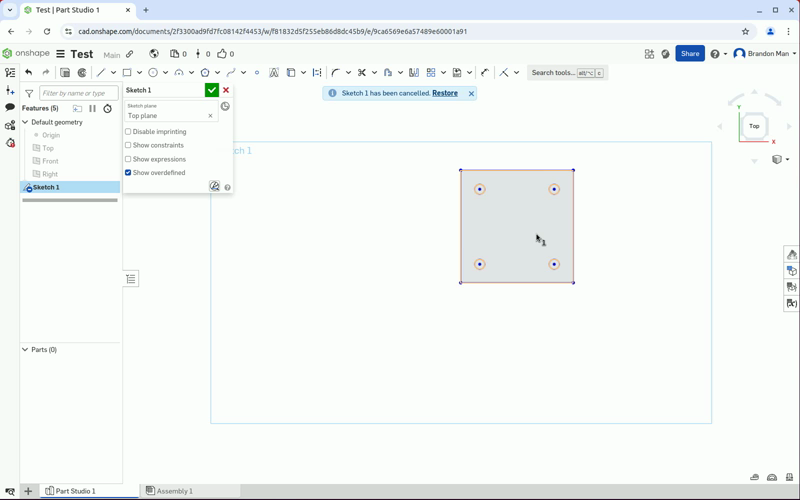
mouse_move(73, 352)
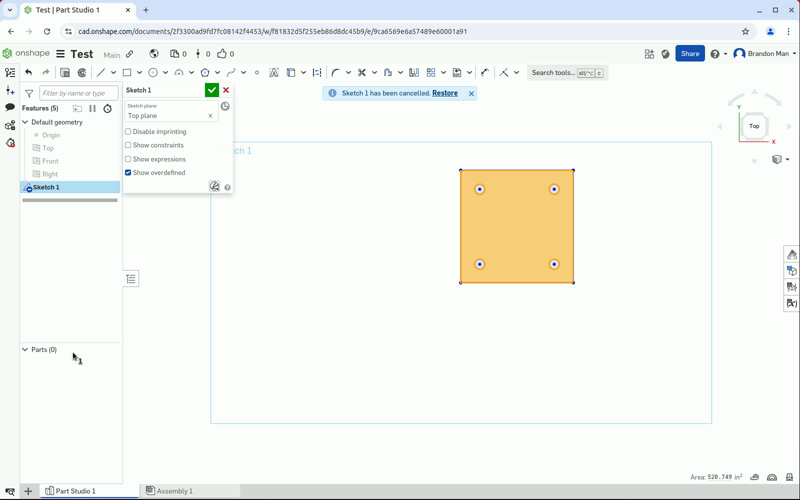
key(shift+y)
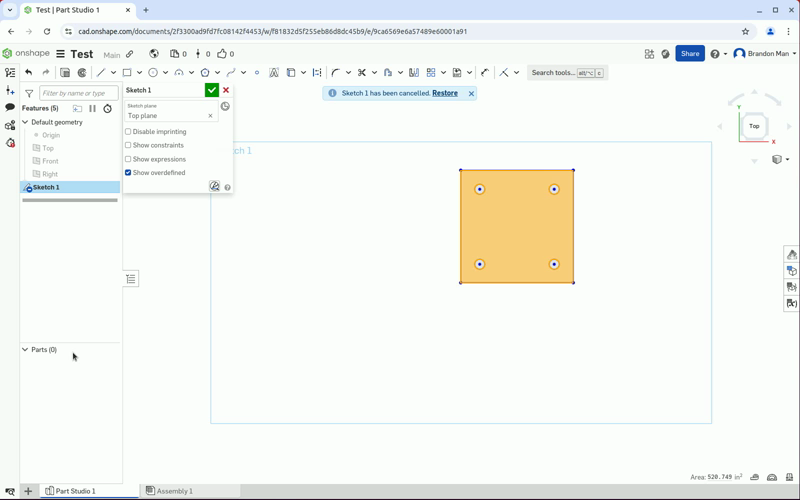
key(shift+e)
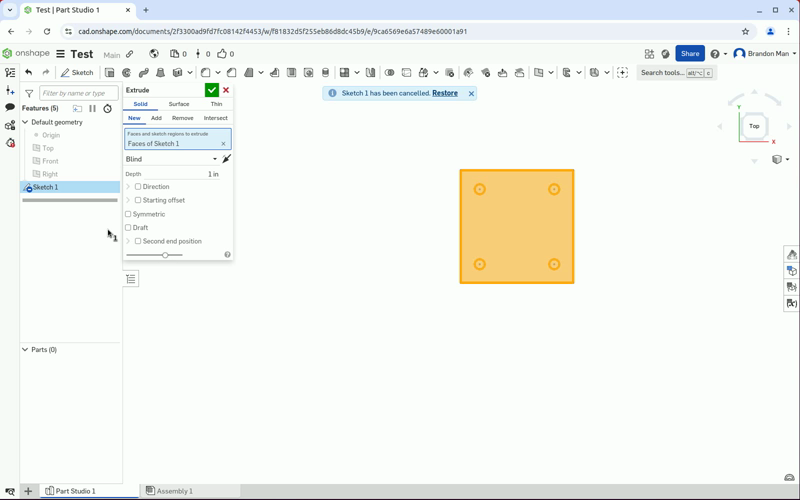
mouse_move(143, 106)
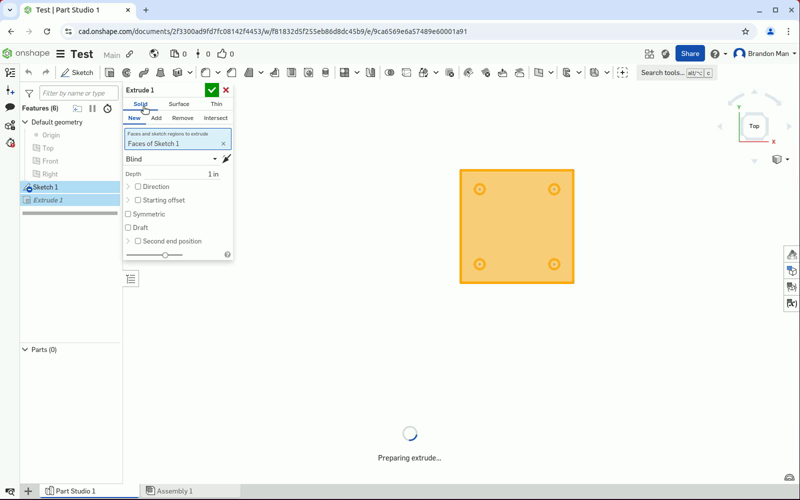
click(143, 106)
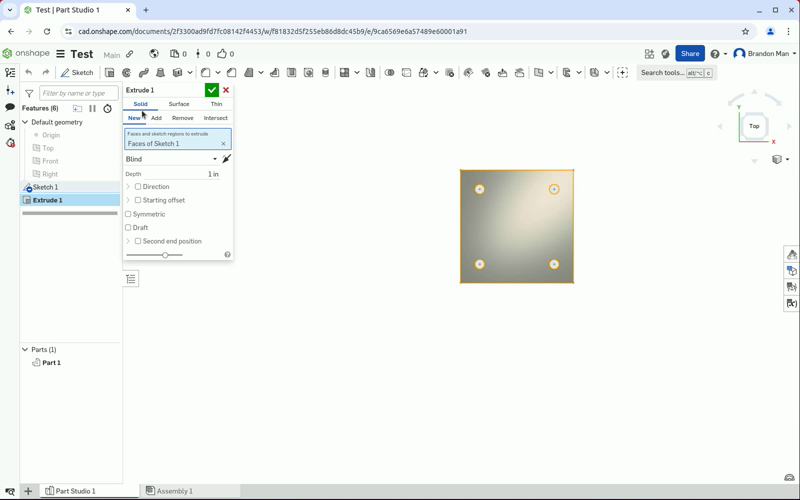
mouse_move(137, 120)
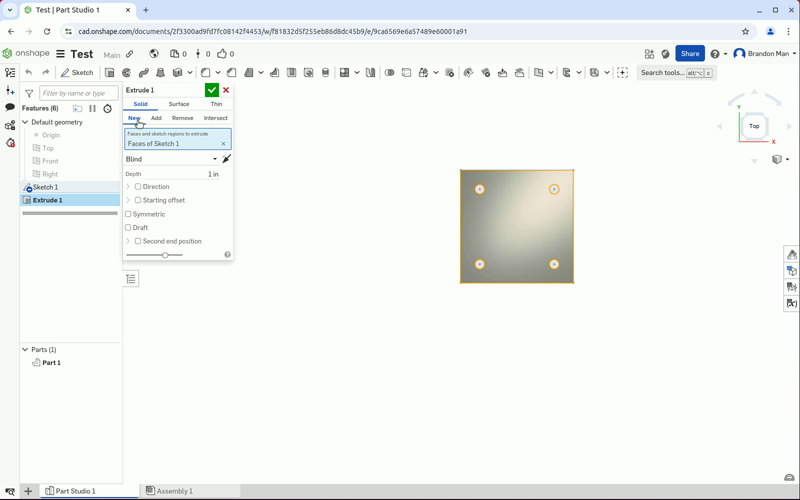
click(137, 120)
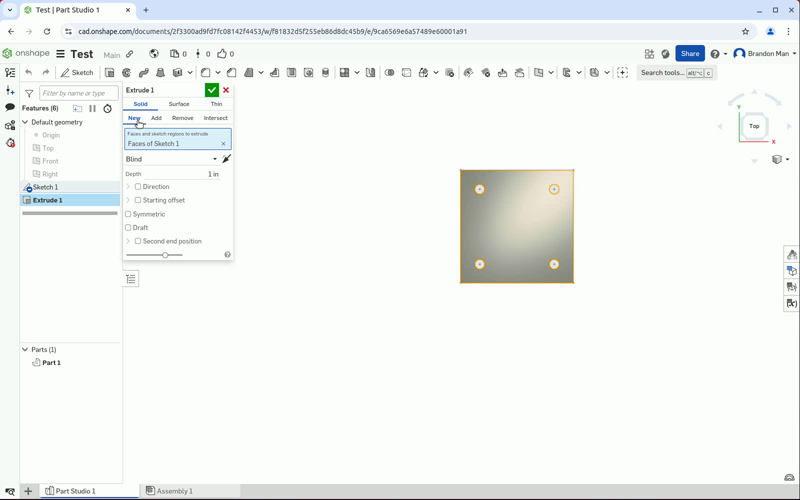
key(tab, 4)
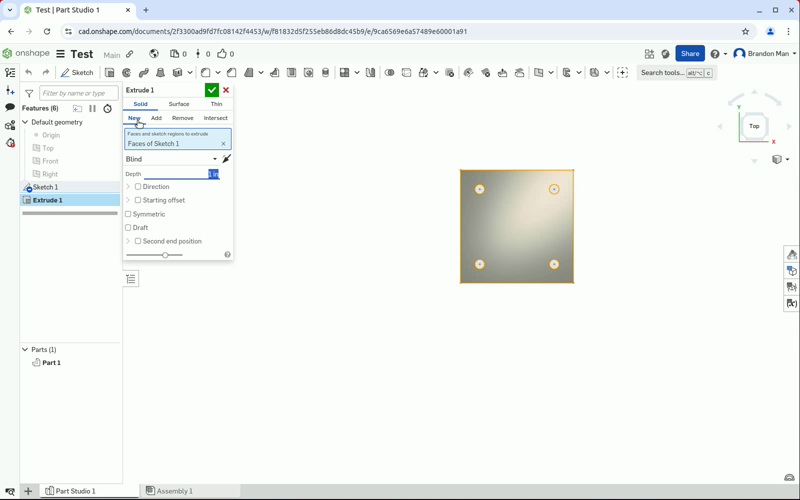
text(2.889)
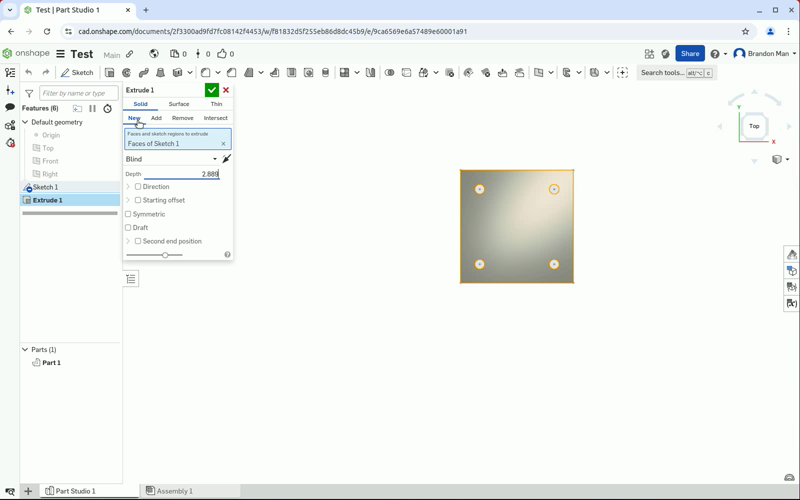
key(enter)
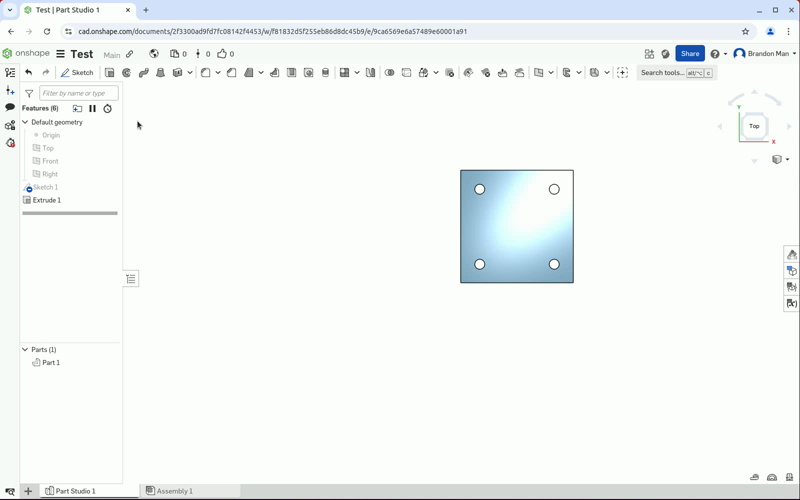
key(shift+h)
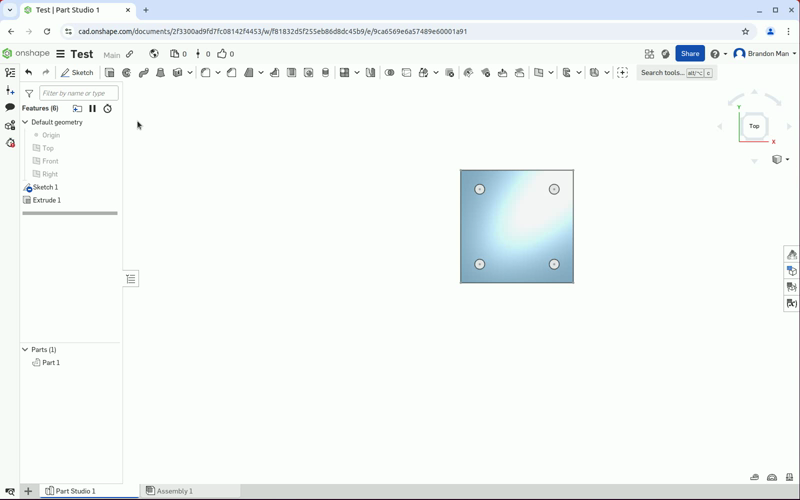
key(shift+h)
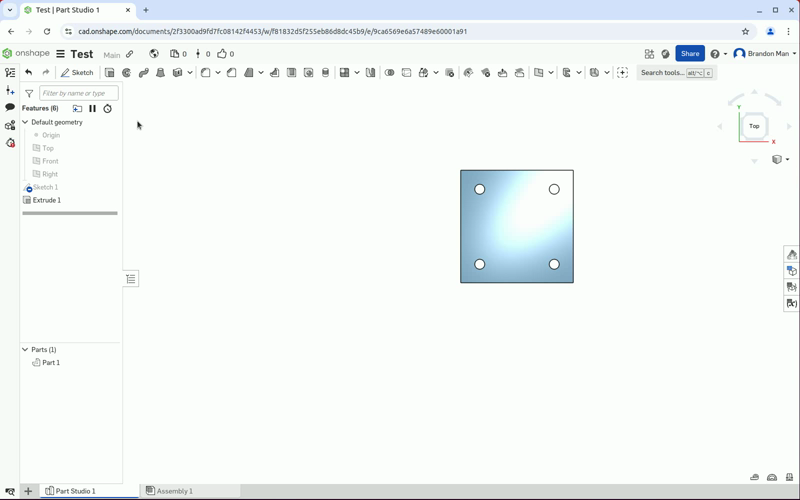
mouse_move(73, 189)
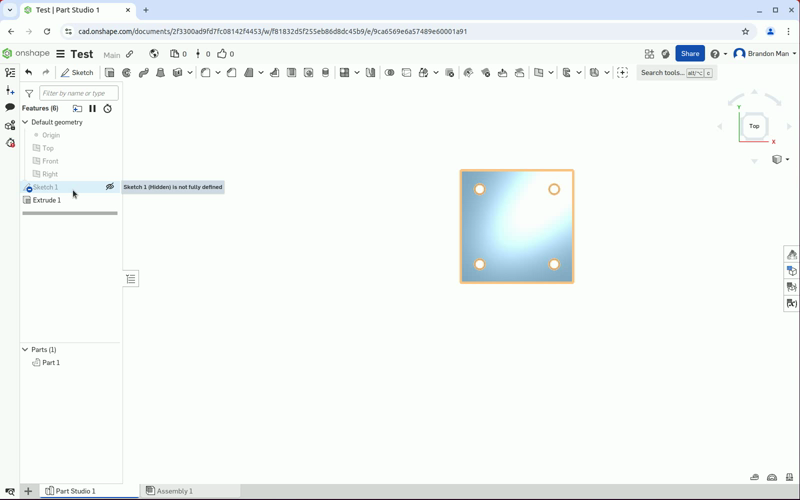
click(73, 189)
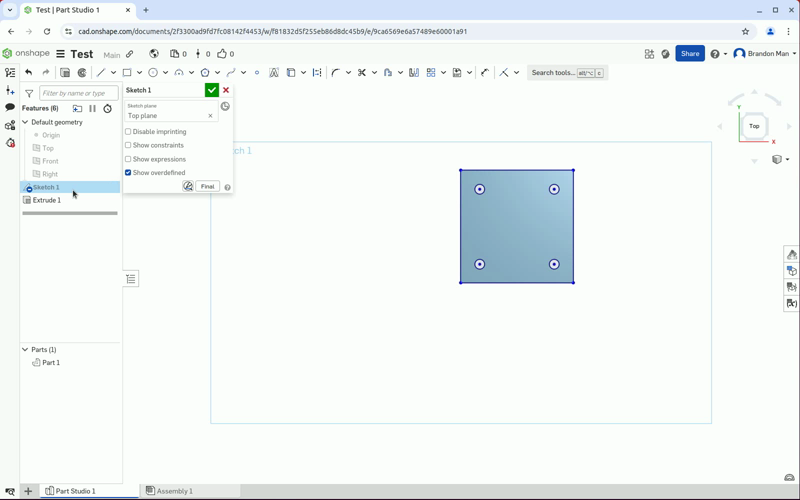
mouse_move(229, 92)
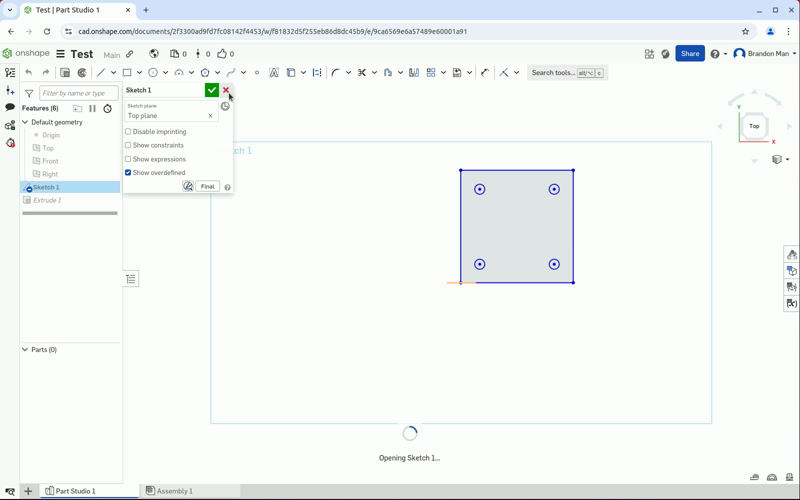
click(229, 92)
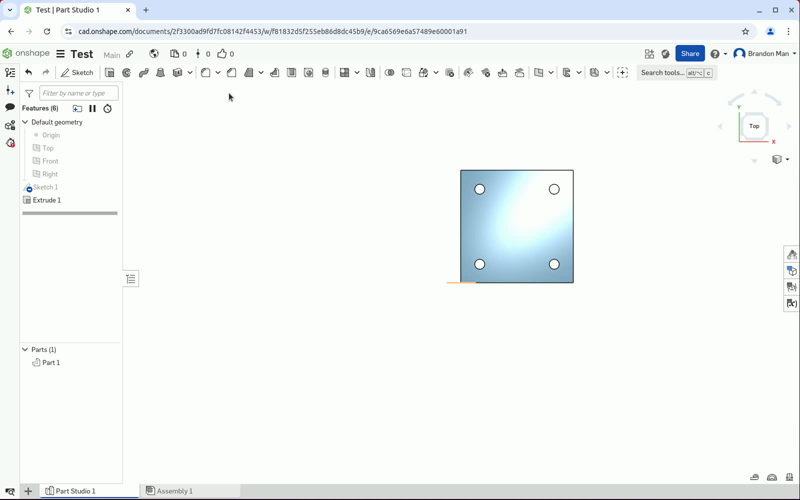
mouse_move(541, 75)
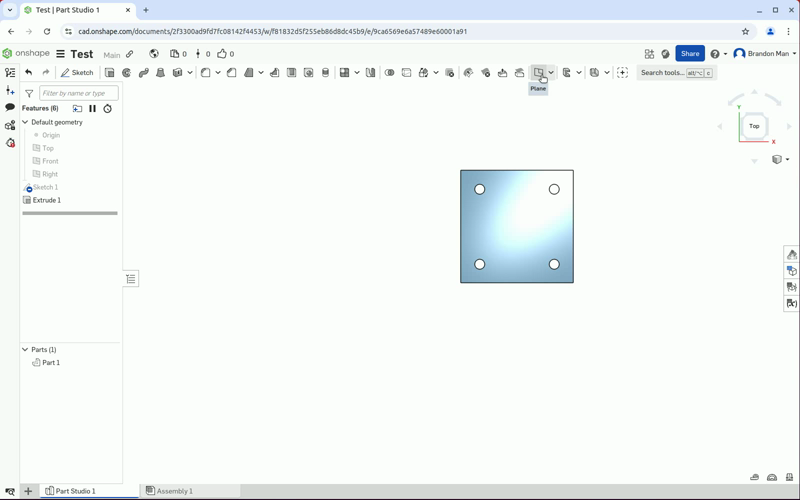
click(541, 75)
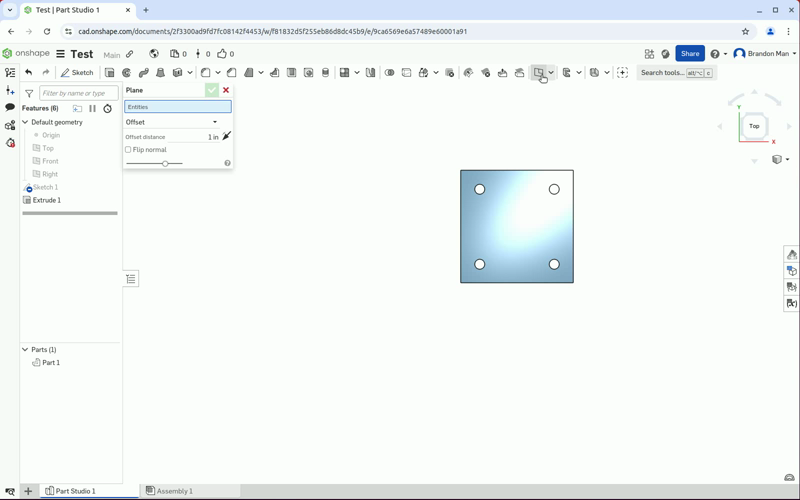
mouse_move(73, 150)
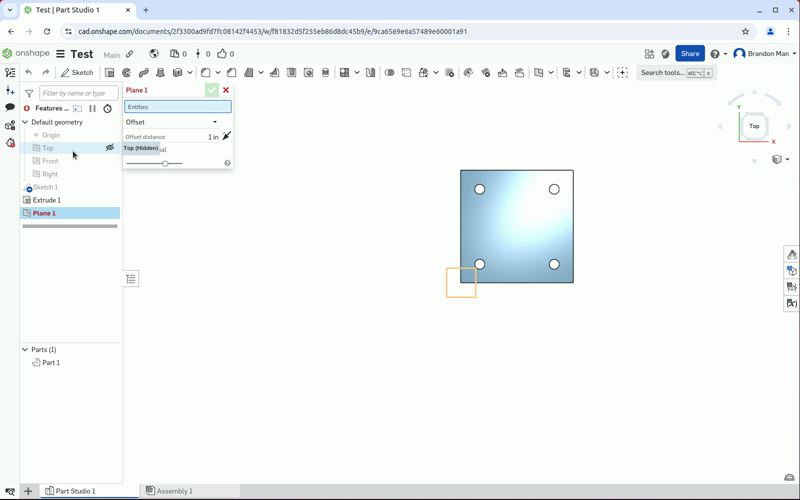
click(73, 150)
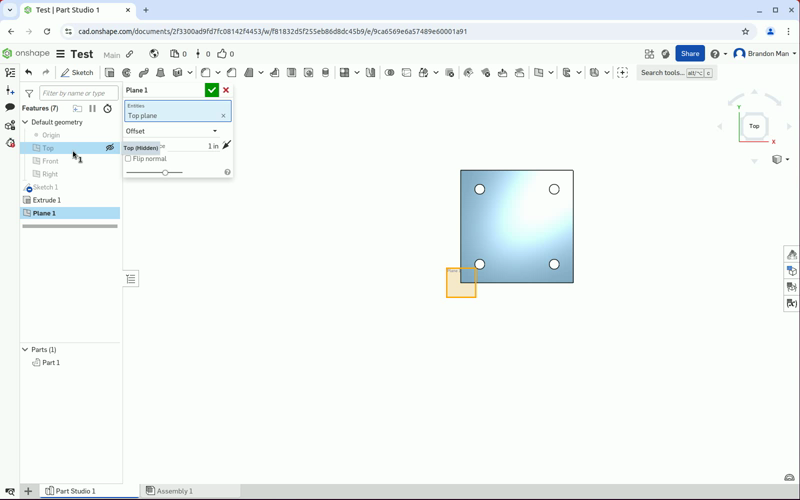
key(tab, 2)
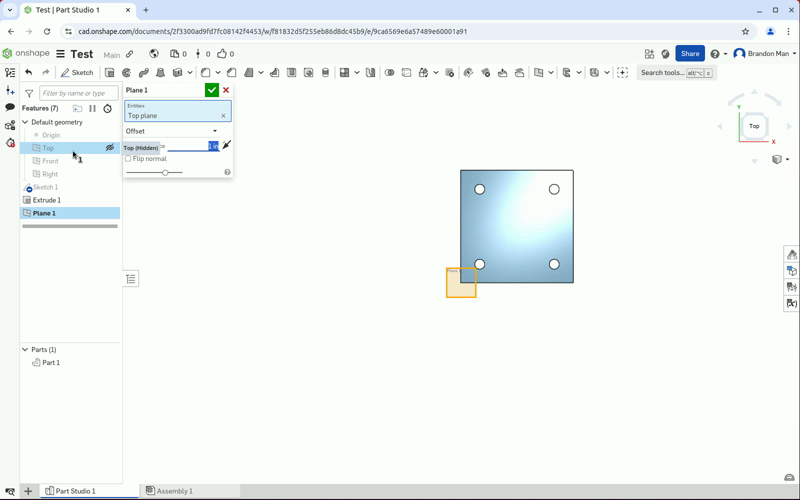
text(2.896)
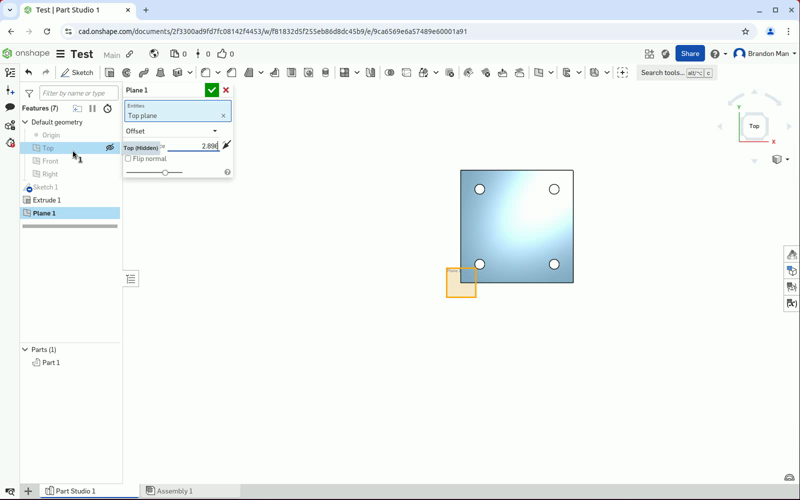
key(enter, 2)
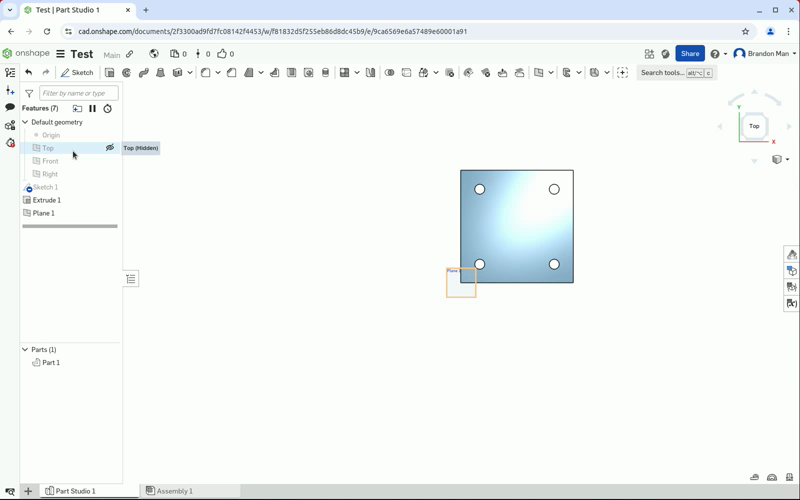
key(shift+s)
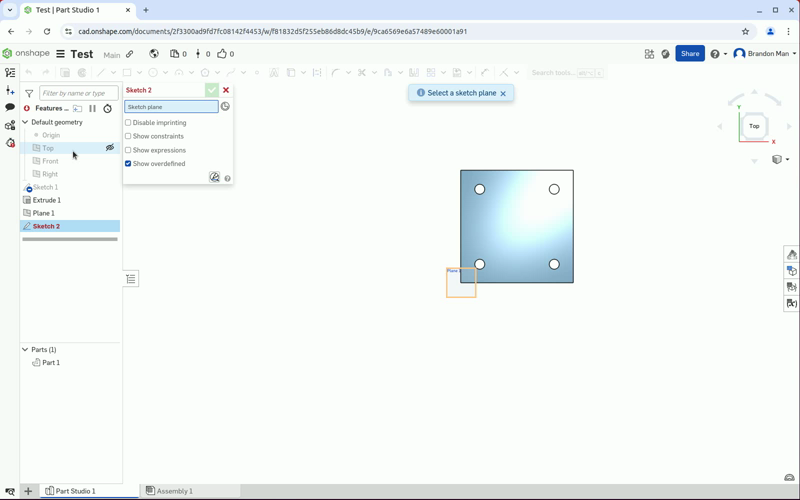
mouse_move(73, 215)
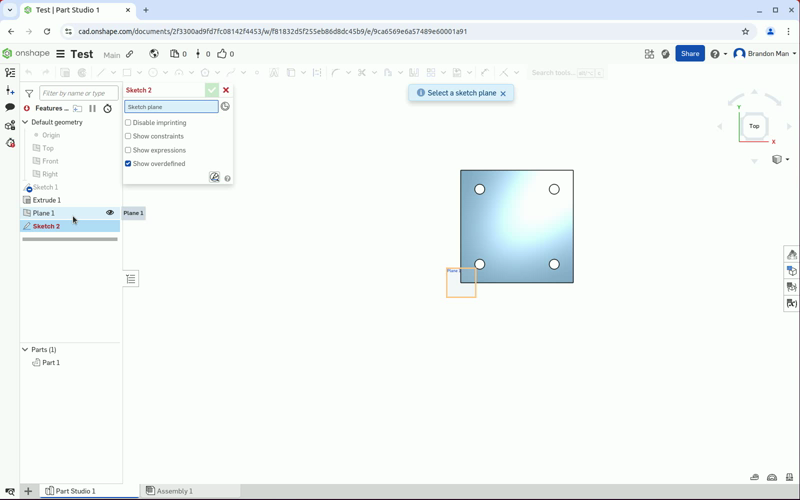
click(73, 215)
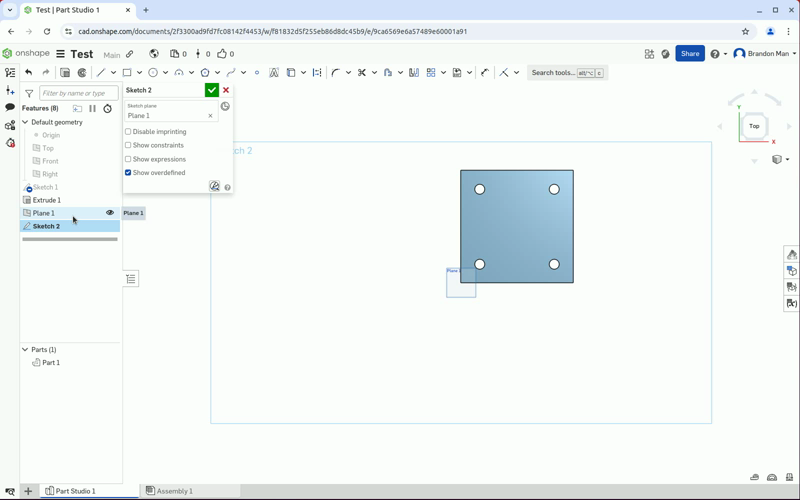
mouse_move(73, 352)
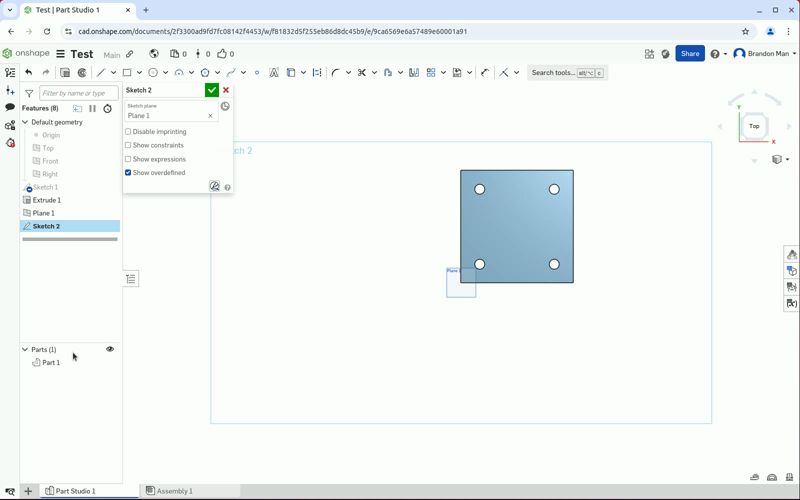
key(y)
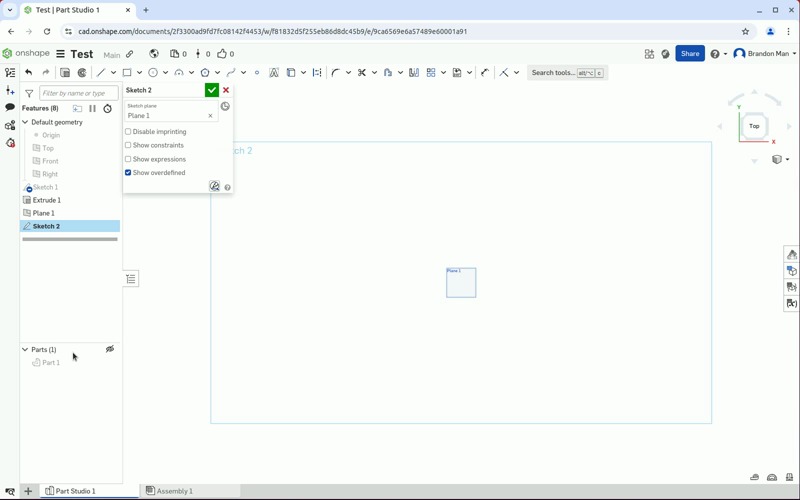
key(c)
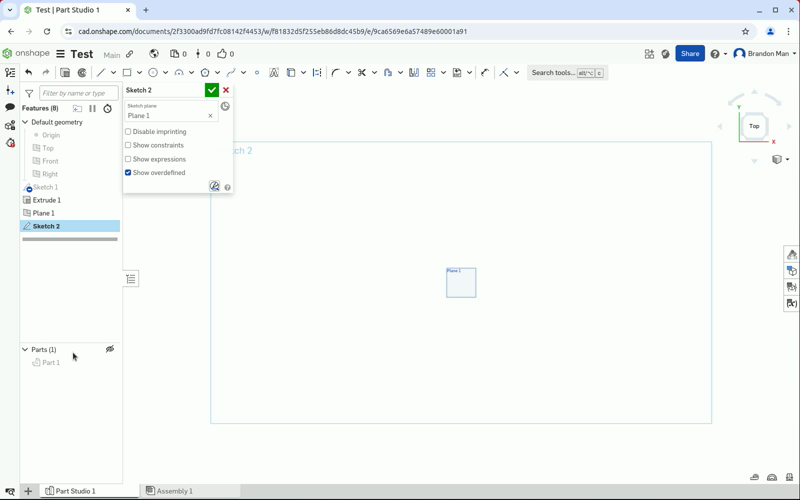
key_down(shift)
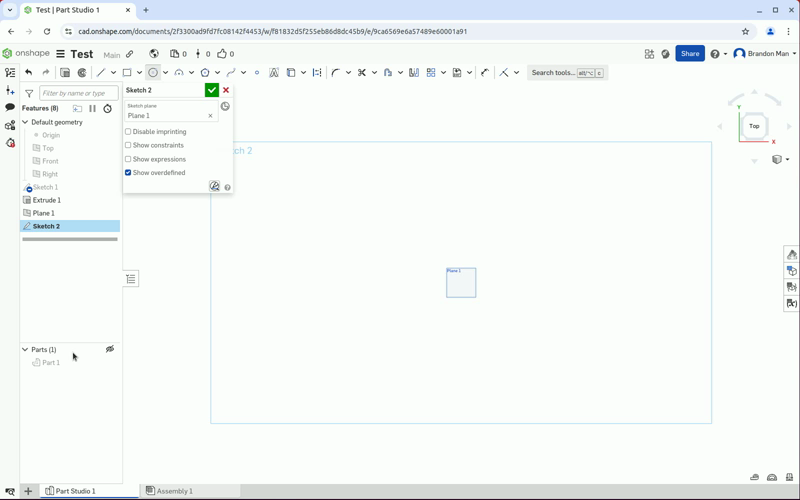
mouse_move(517, 226)
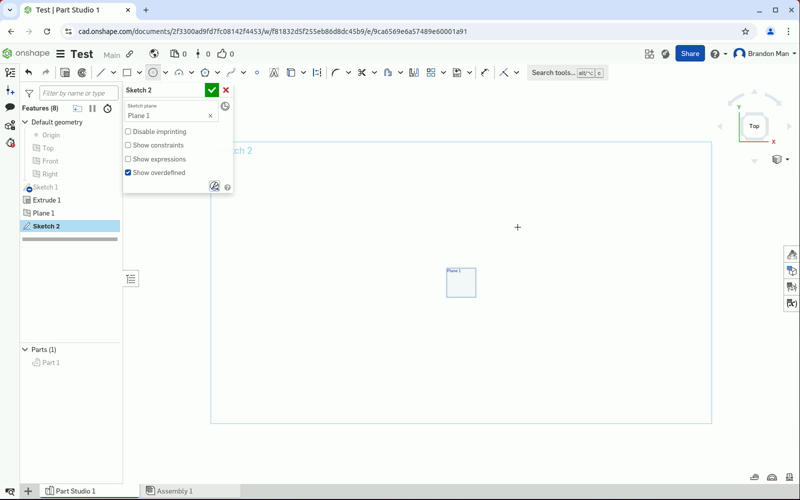
click(517, 226)
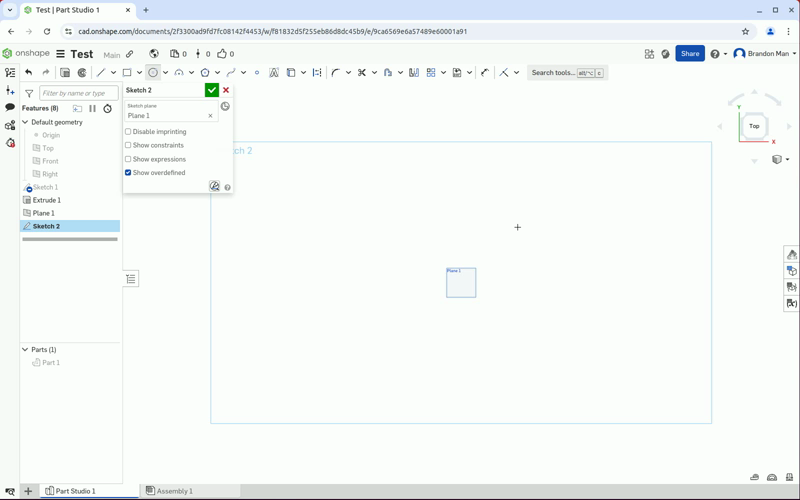
key_up(shift)
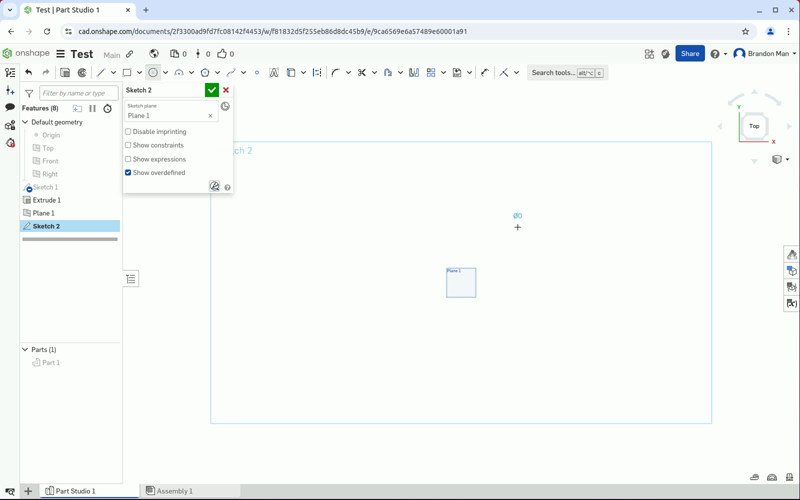
mouse_move(525, 226)
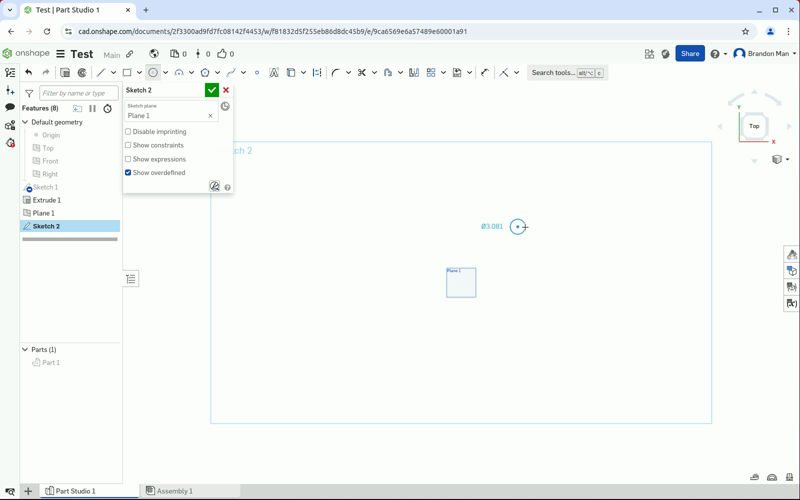
click(525, 226)
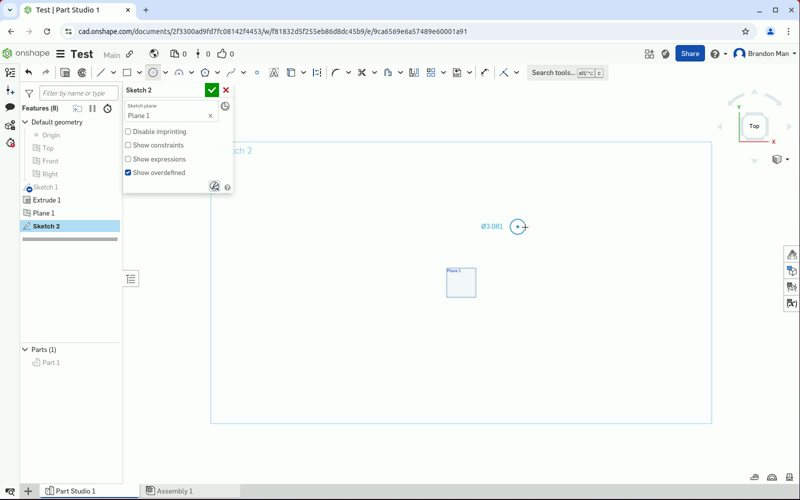
key(esc)
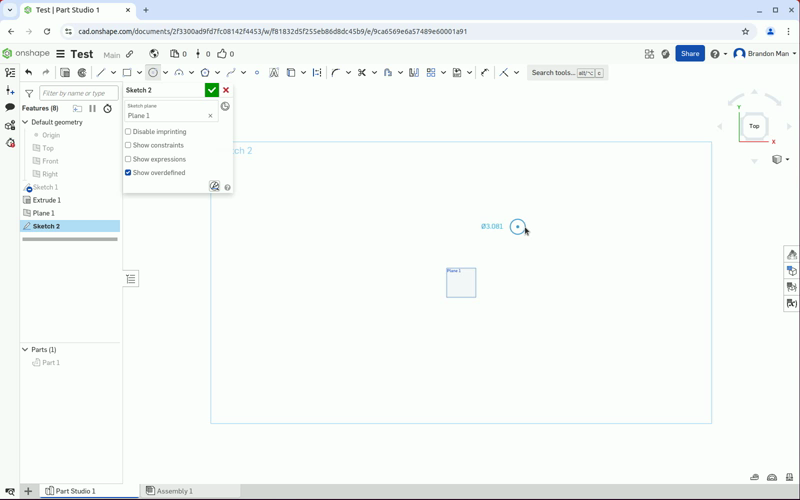
mouse_move(510, 227)
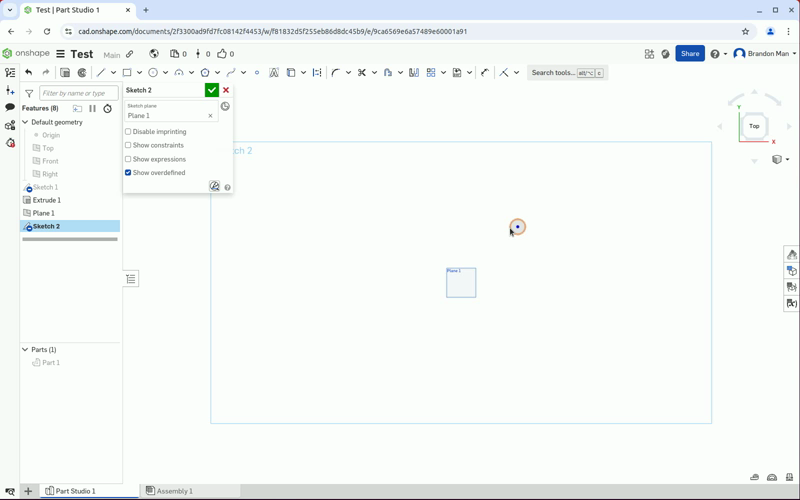
scroll(6)
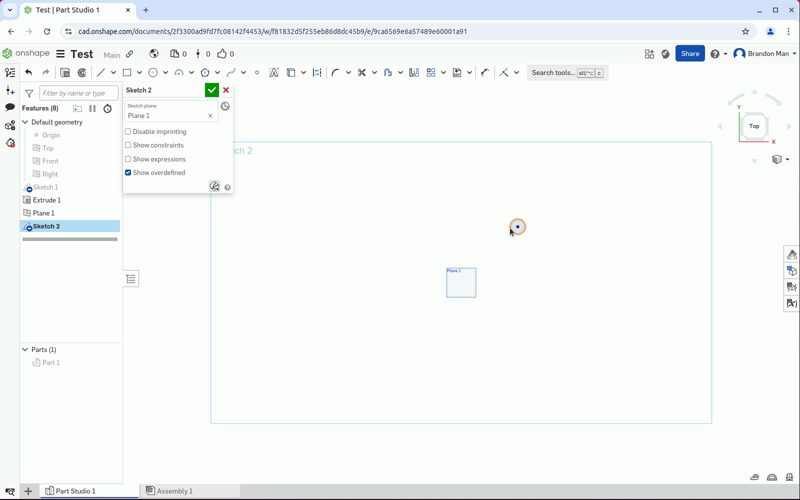
scroll(6)
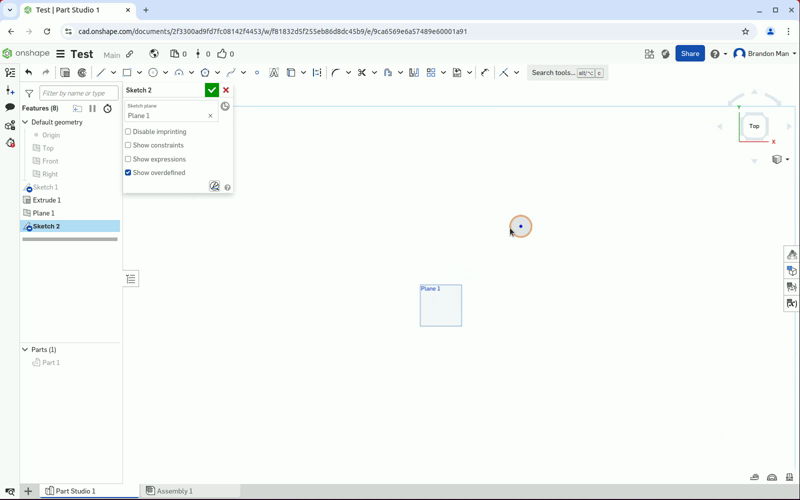
scroll(6)
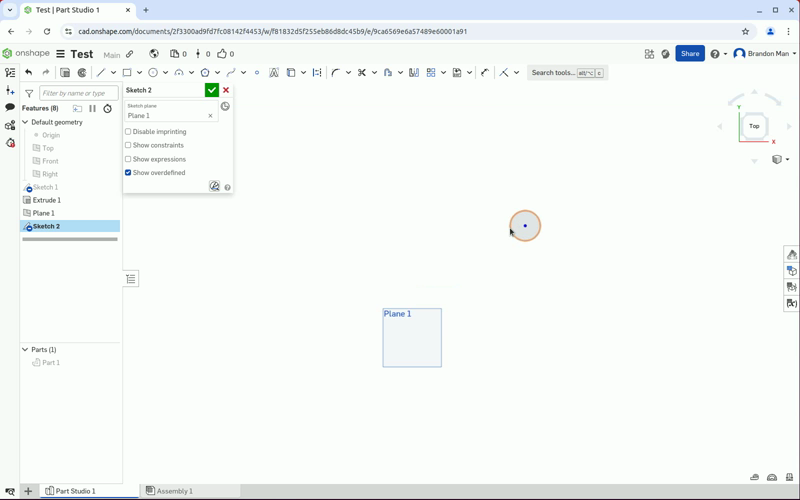
scroll(6)
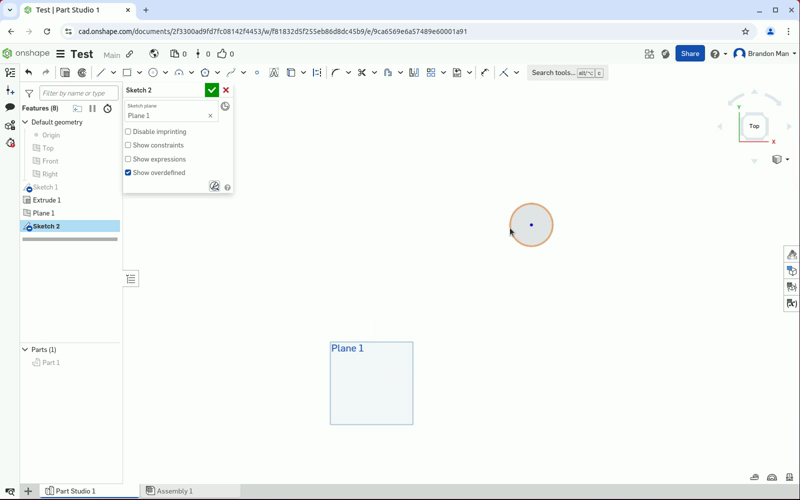
scroll(6)
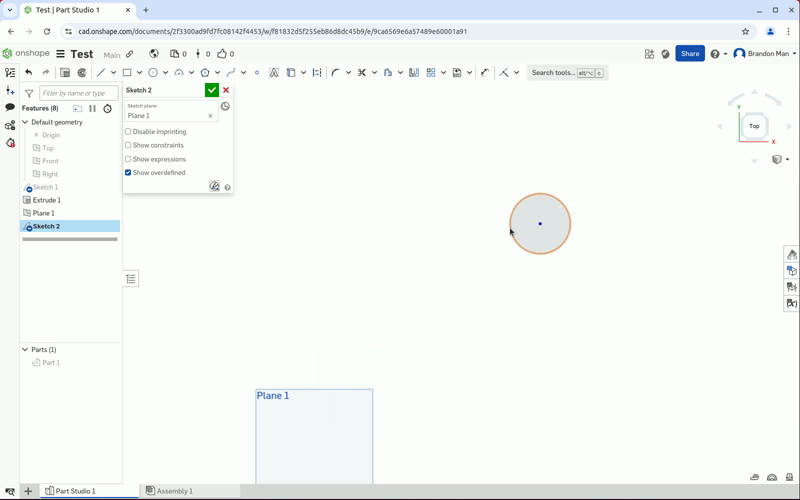
scroll(6)
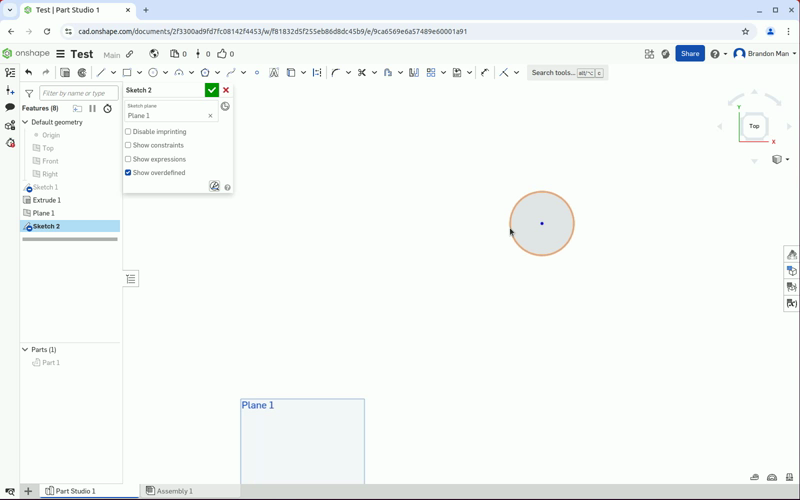
scroll(6)
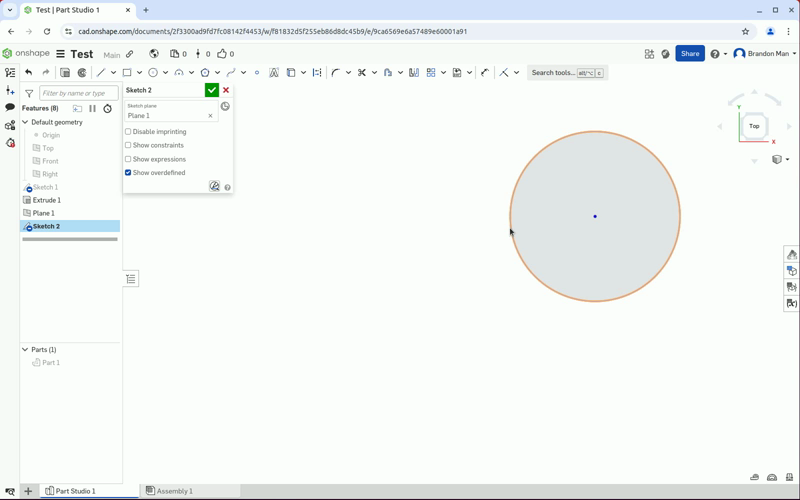
click(510, 227)
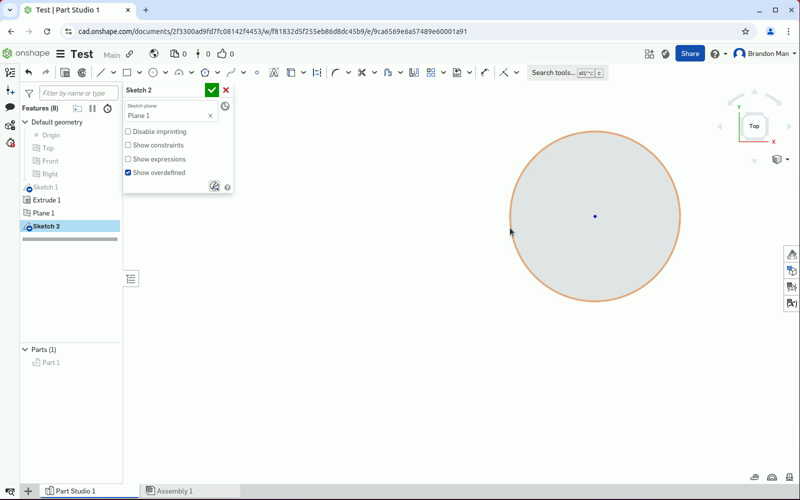
scroll(-6)
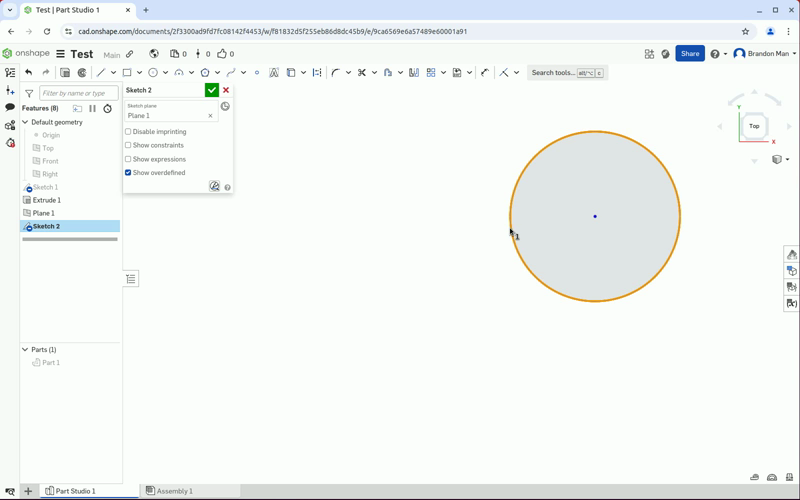
scroll(-6)
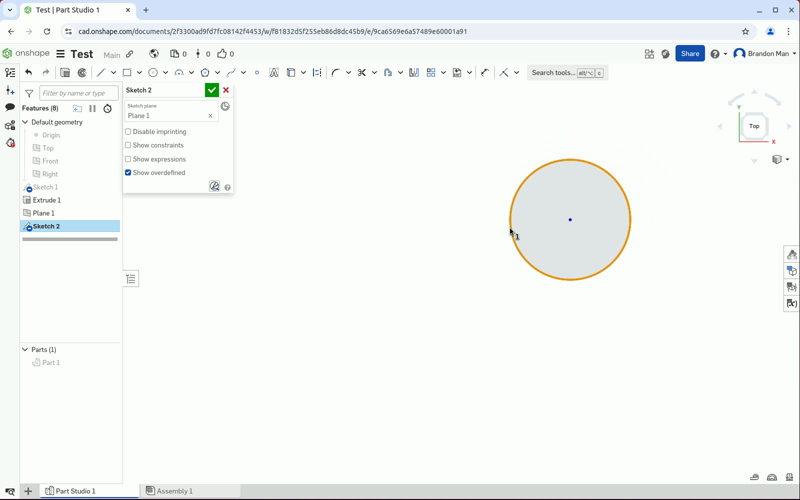
scroll(-6)
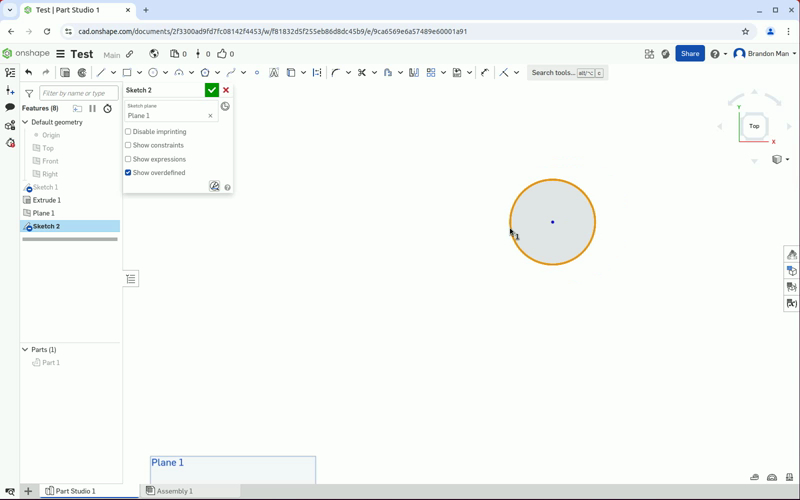
scroll(-6)
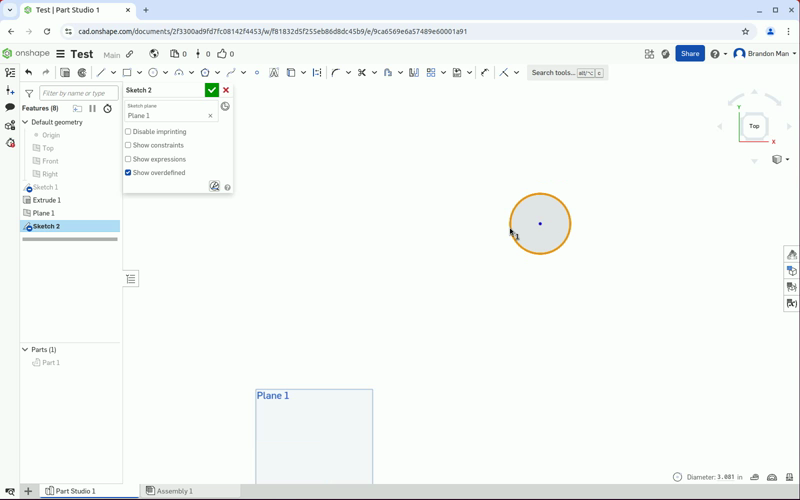
scroll(-6)
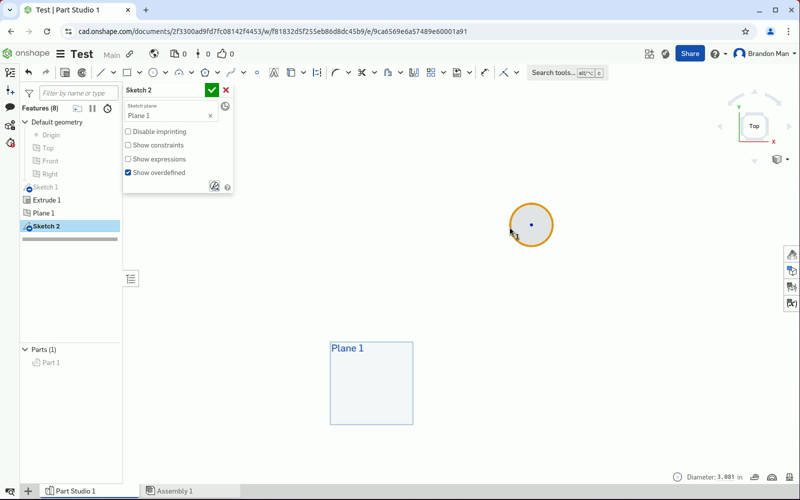
scroll(-6)
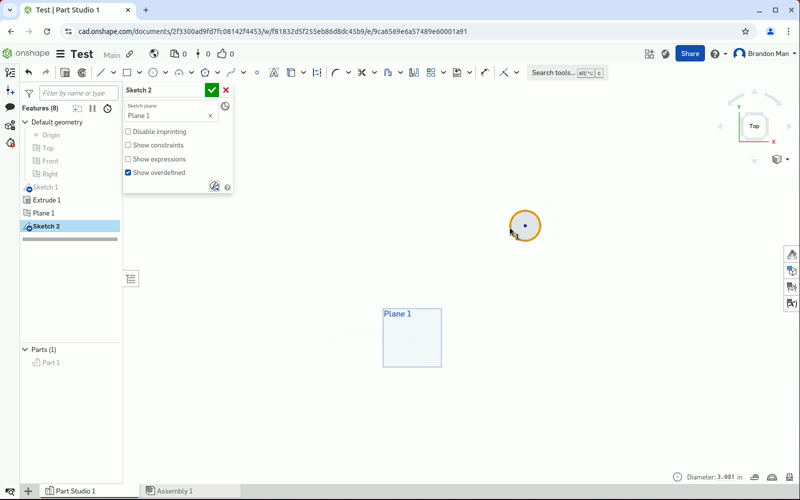
scroll(-6)
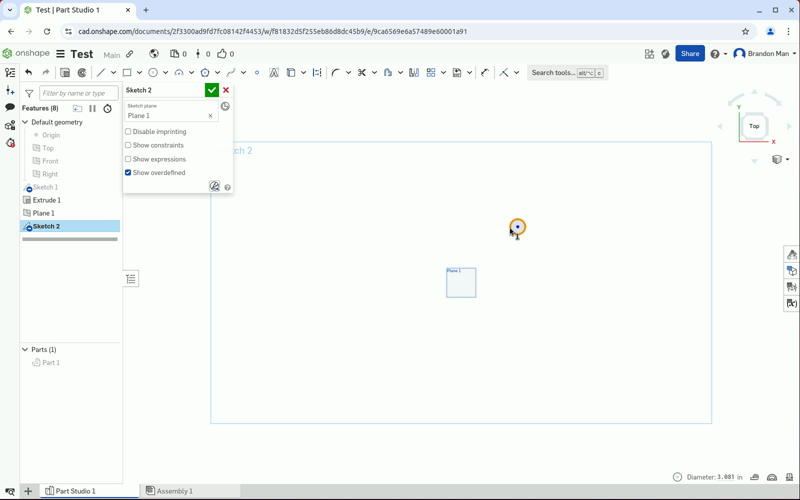
mouse_move(73, 352)
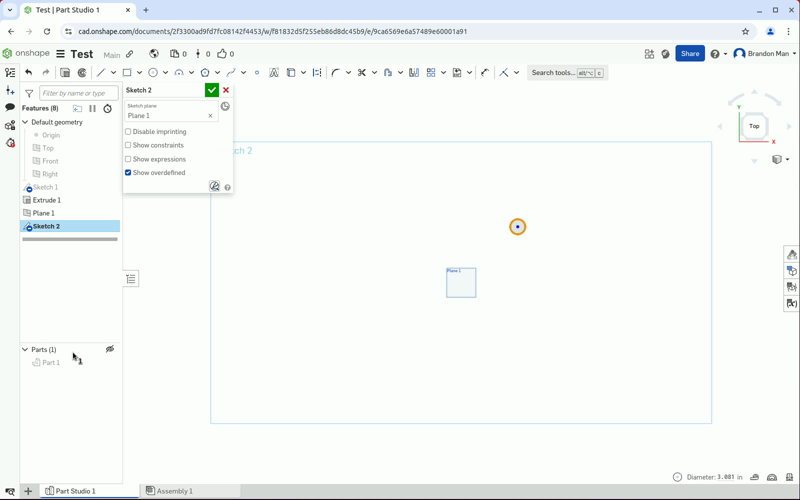
key(shift+y)
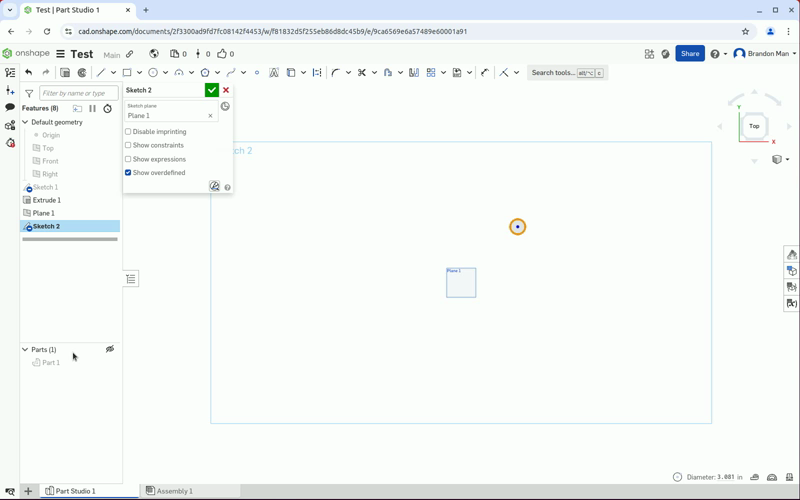
key(shift+e)
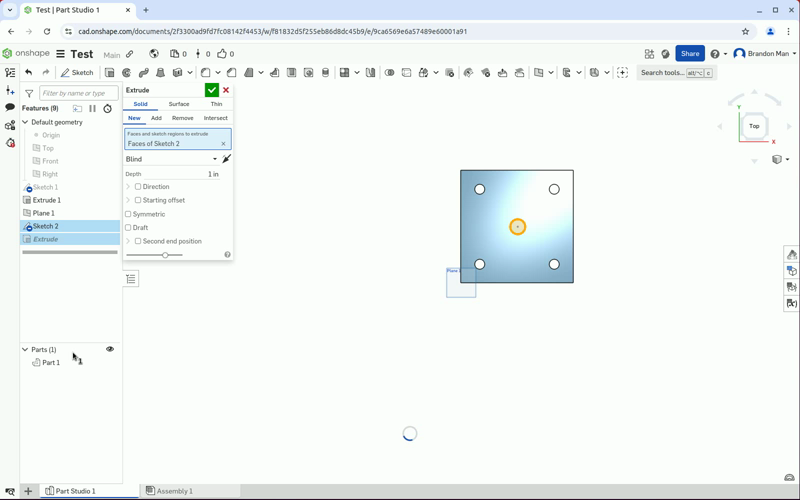
mouse_move(143, 106)
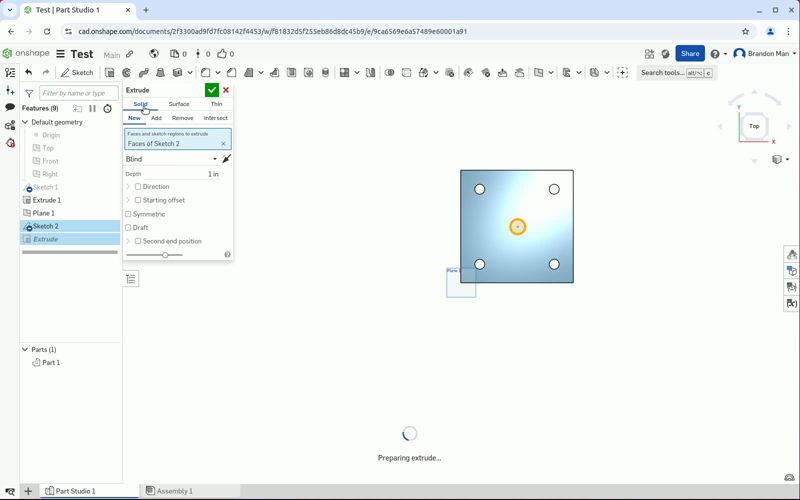
click(143, 106)
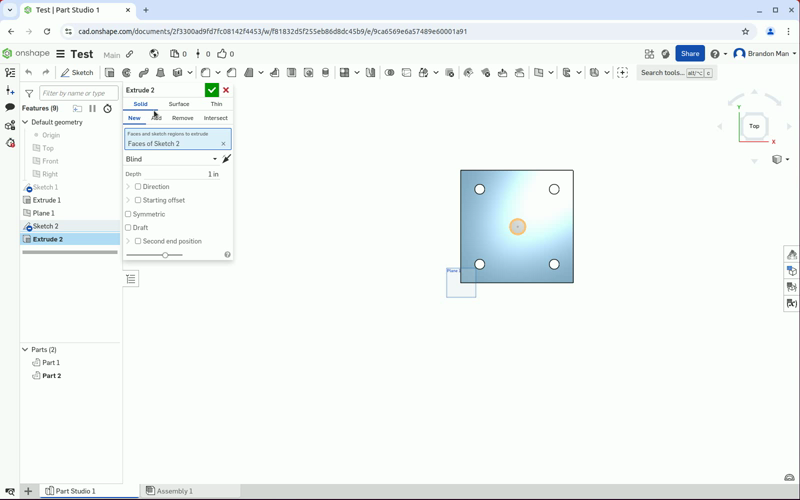
mouse_move(186, 120)
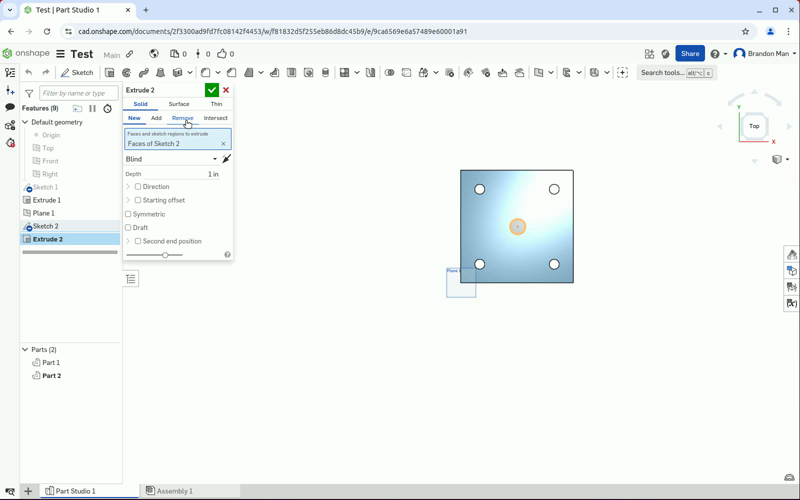
click(186, 120)
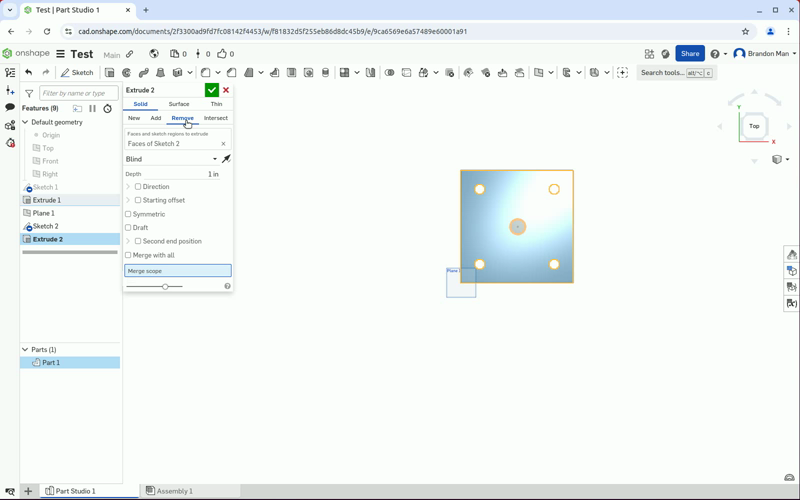
key(tab, 4)
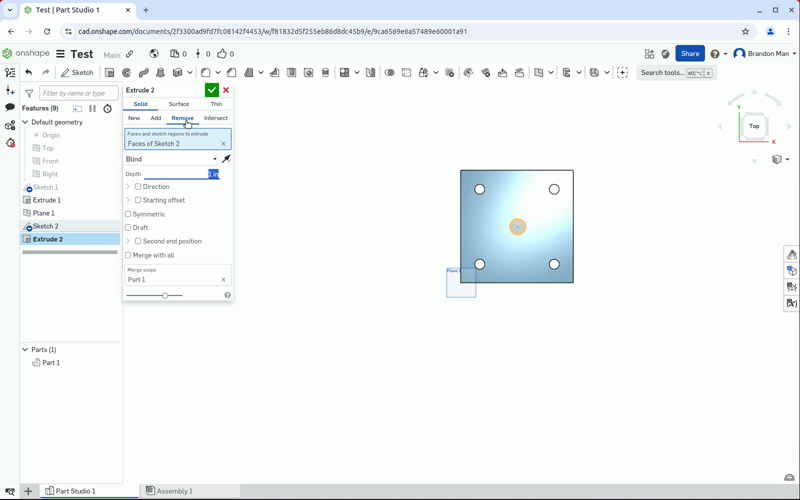
text(0.481)
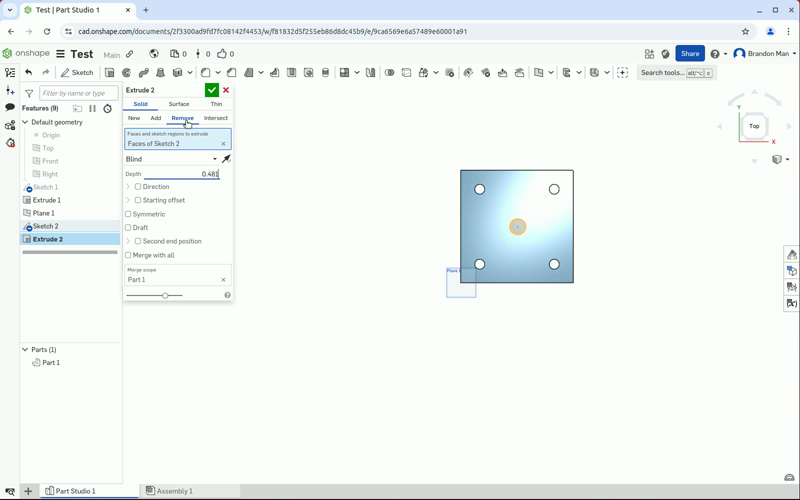
key(tab, 6)
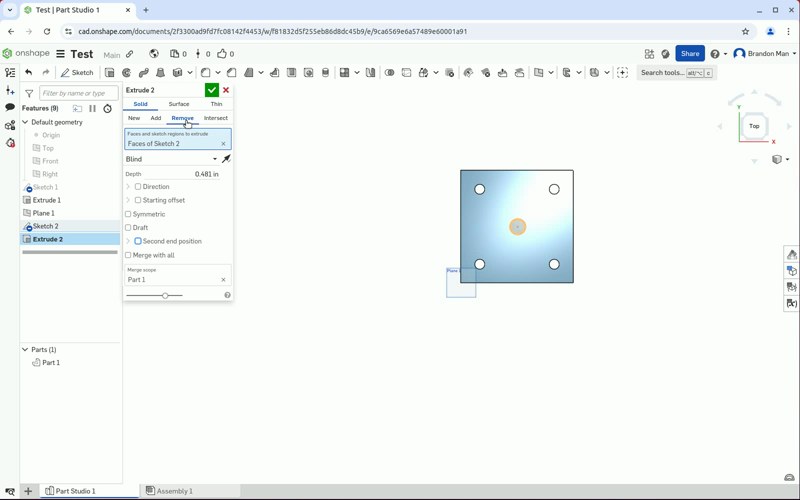
key(space)
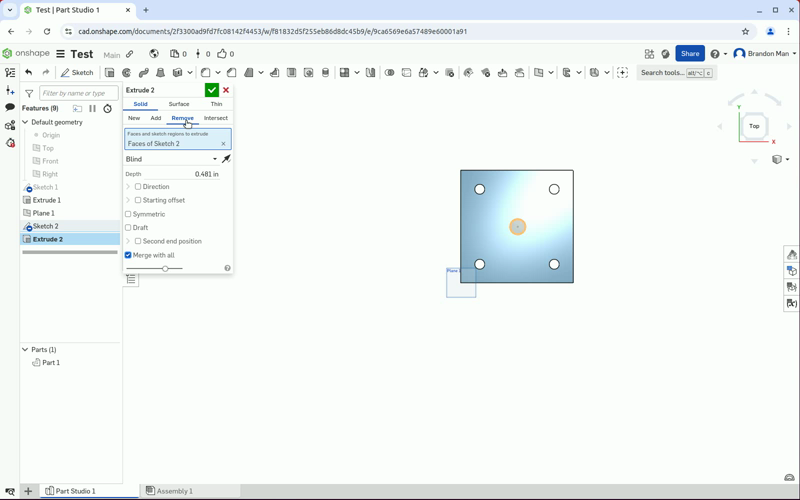
key(enter)
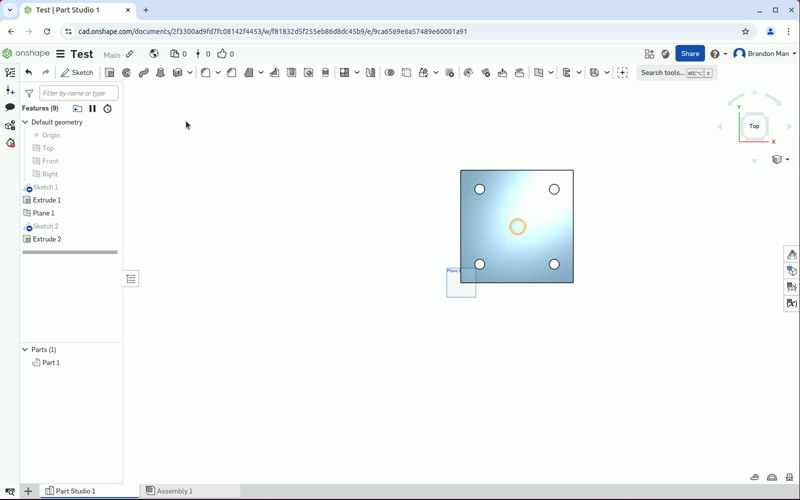
key(shift+h)
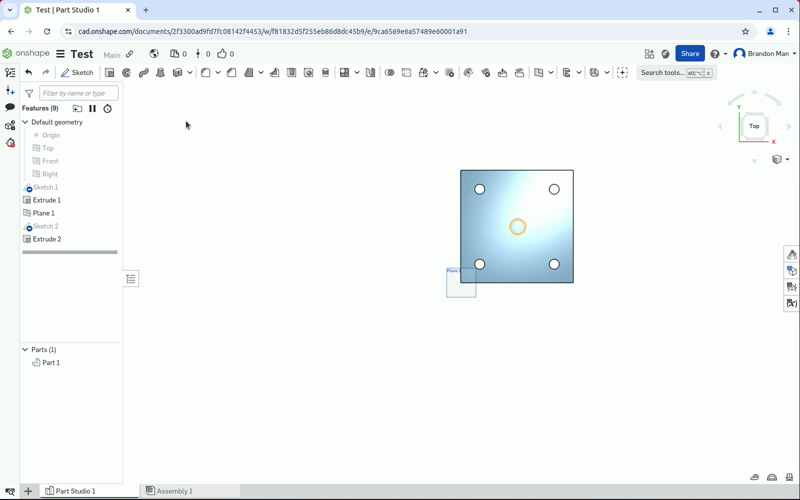
key(shift+h)
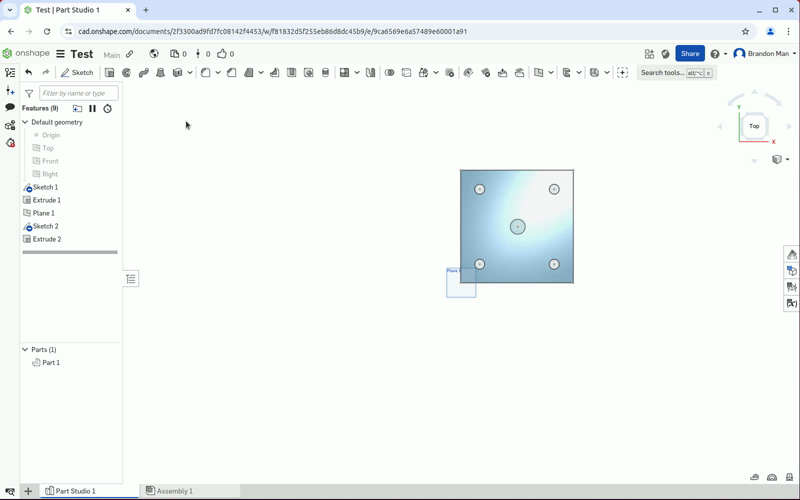
key(shift+7)
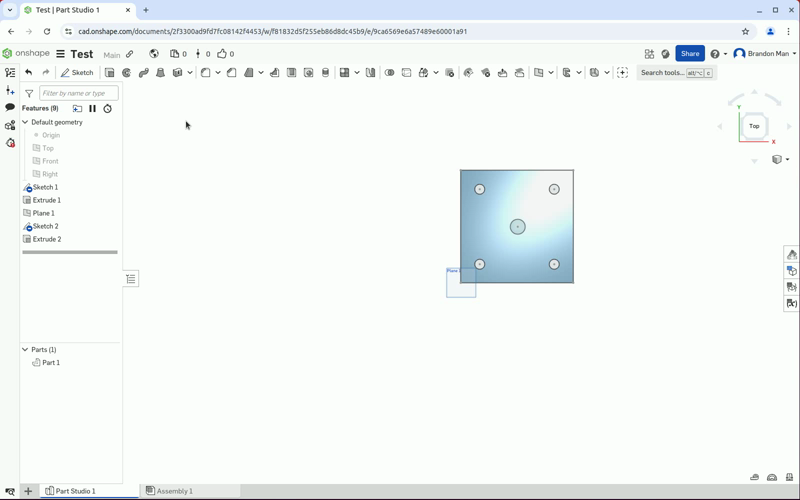
key(up, 3)
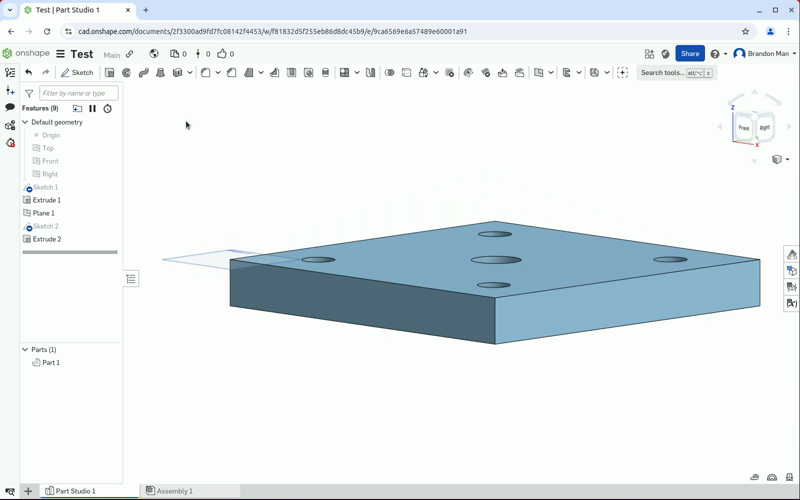
key(left, 3)
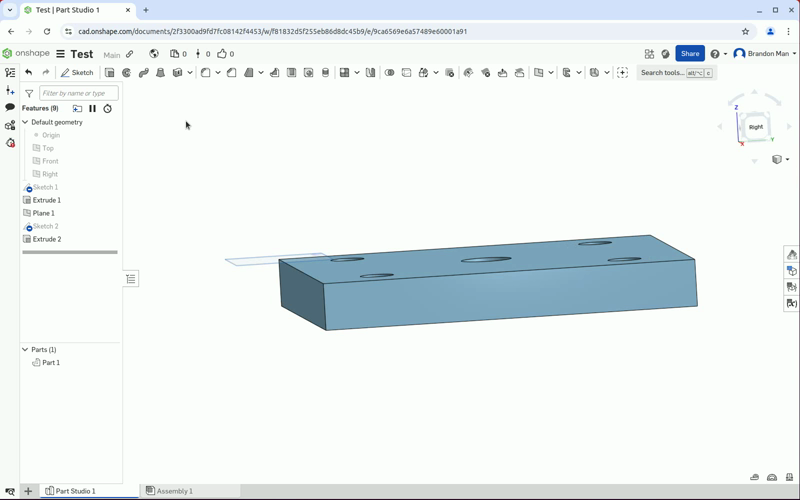
key(right, 3)
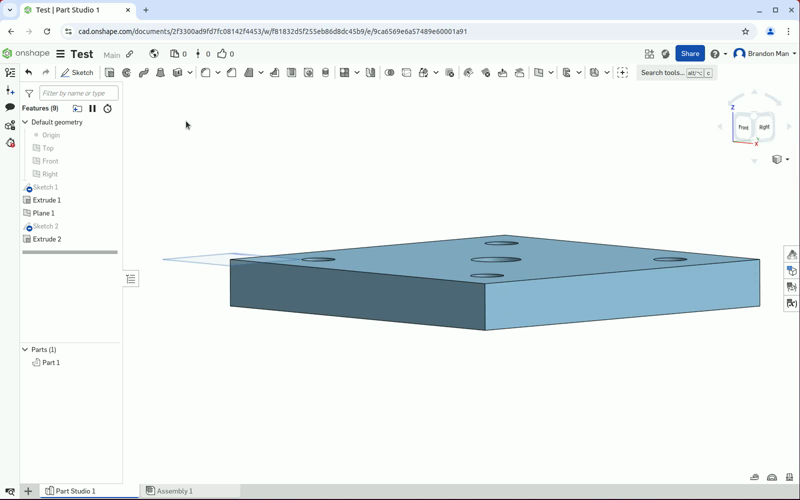
key(down, 3)
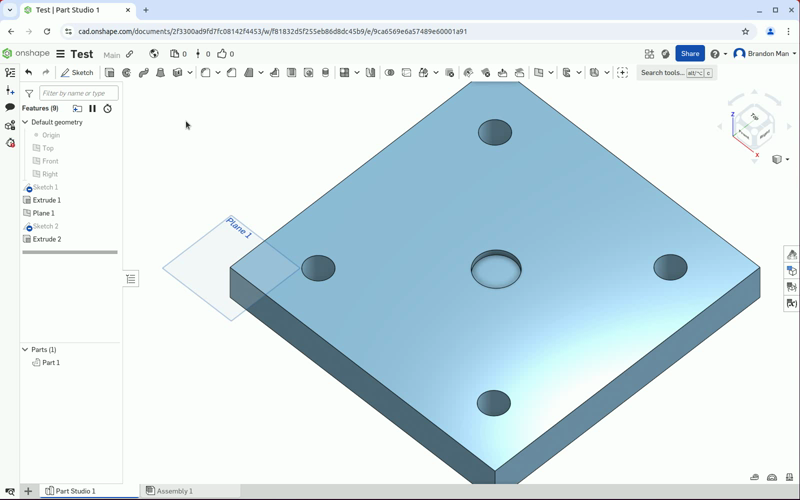
mouse_move(73, 189)
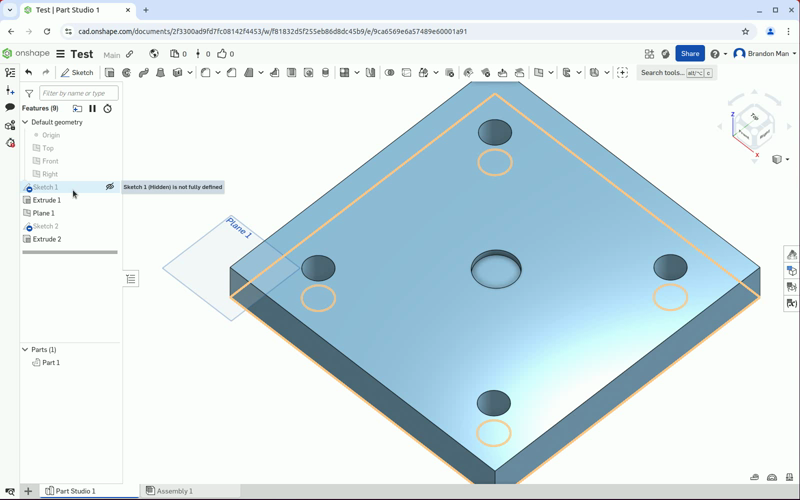
click(73, 189)